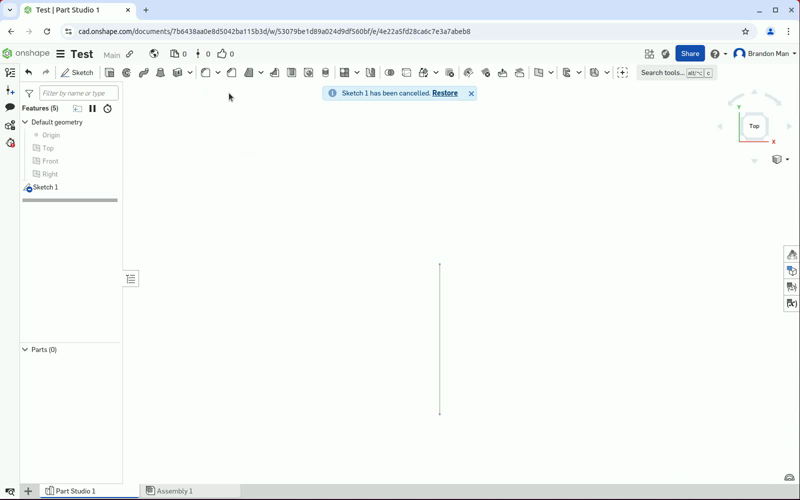
key(shift+h)
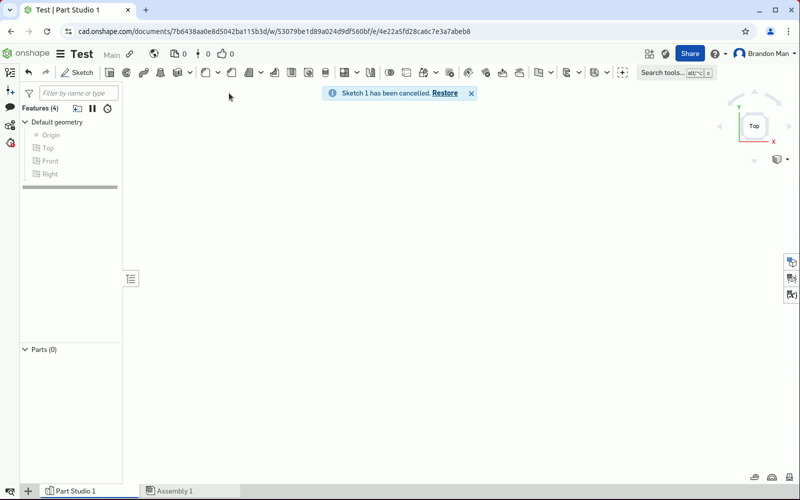
mouse_move(73, 352)
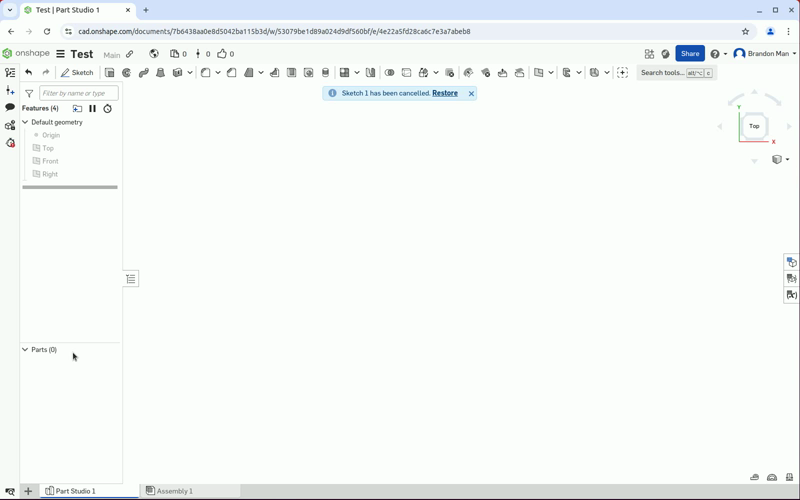
key(y)
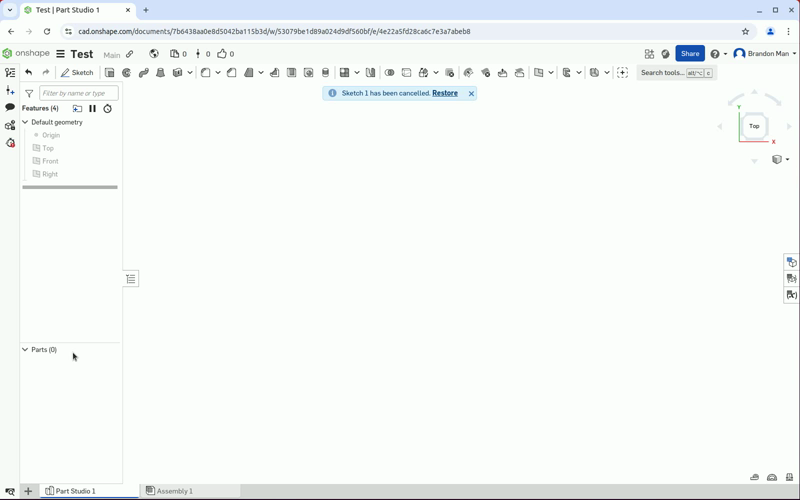
key(shift+p)
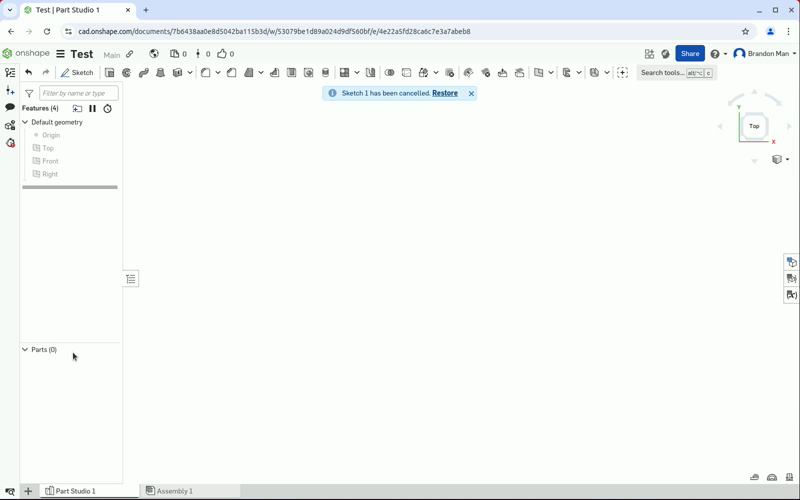
key(space)
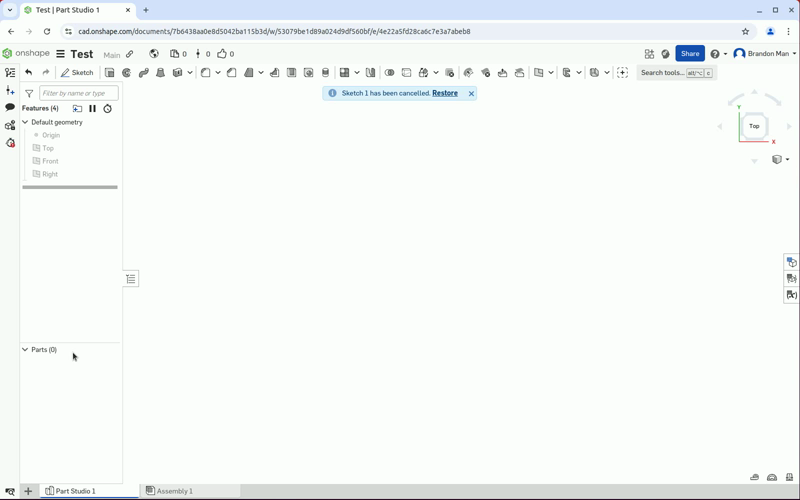
key_down(shift)
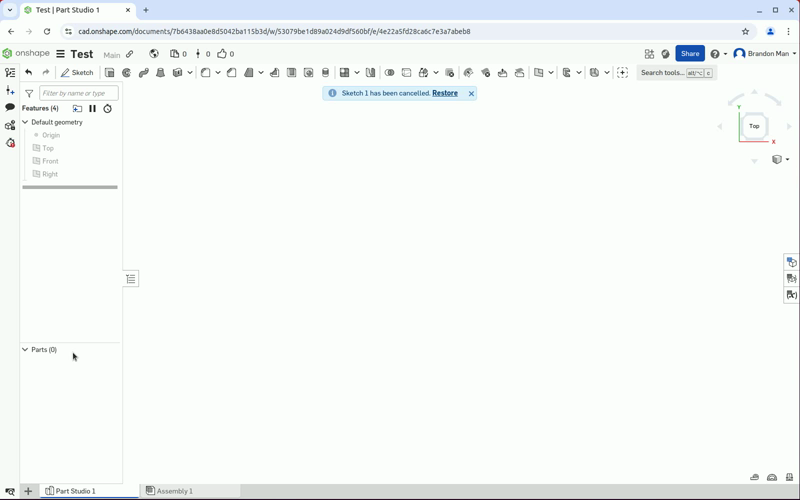
key(up)
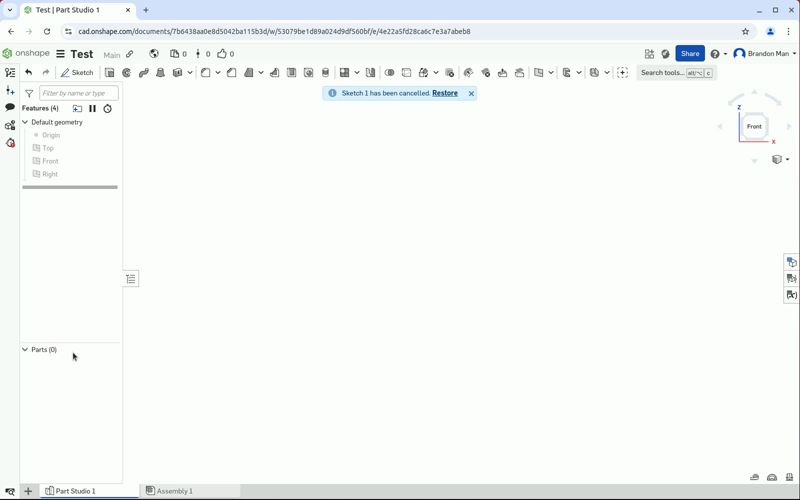
key_up(shift)
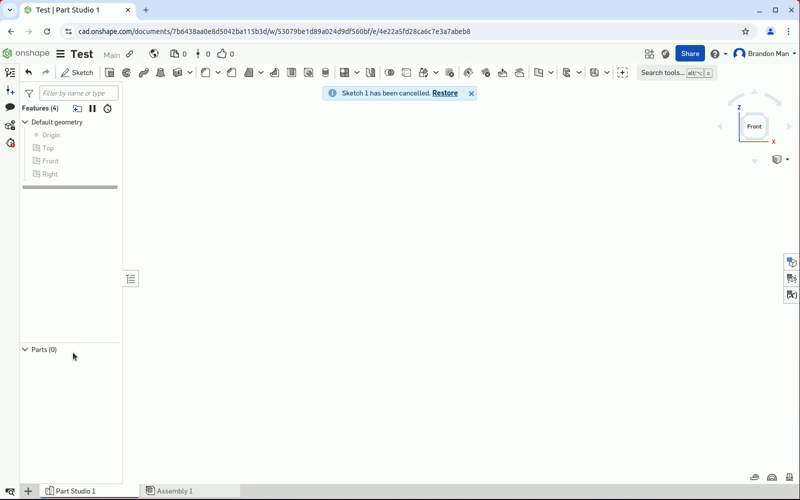
mouse_move(73, 352)
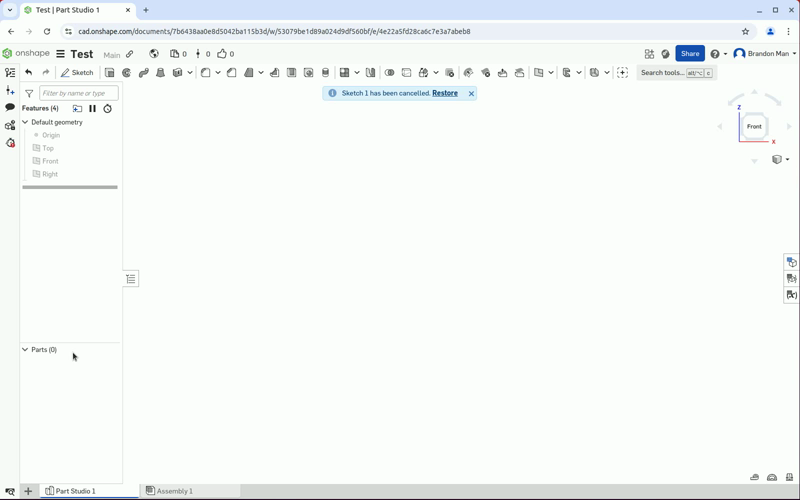
key(shift+y)
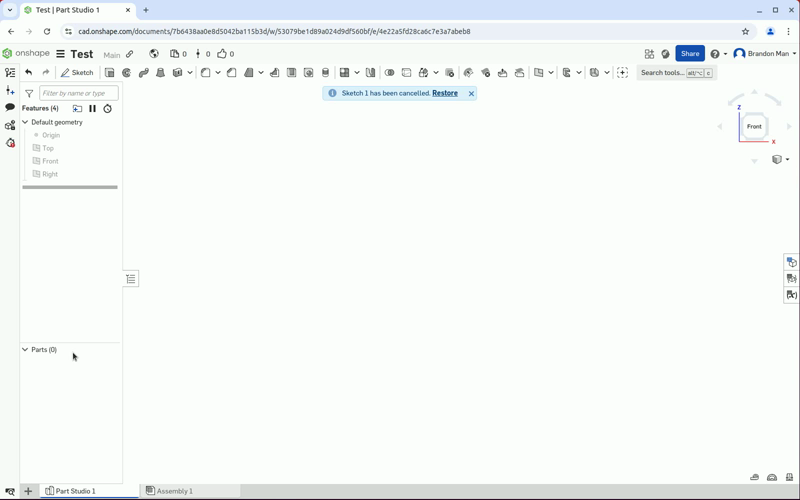
key(shift+s)
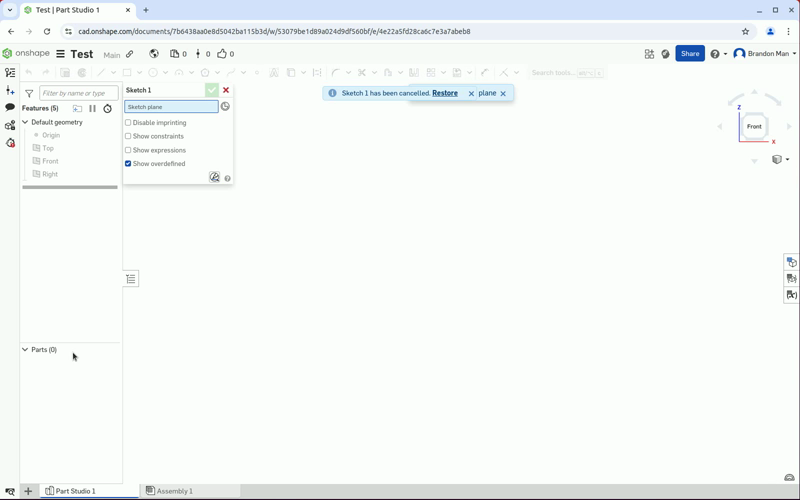
mouse_move(73, 163)
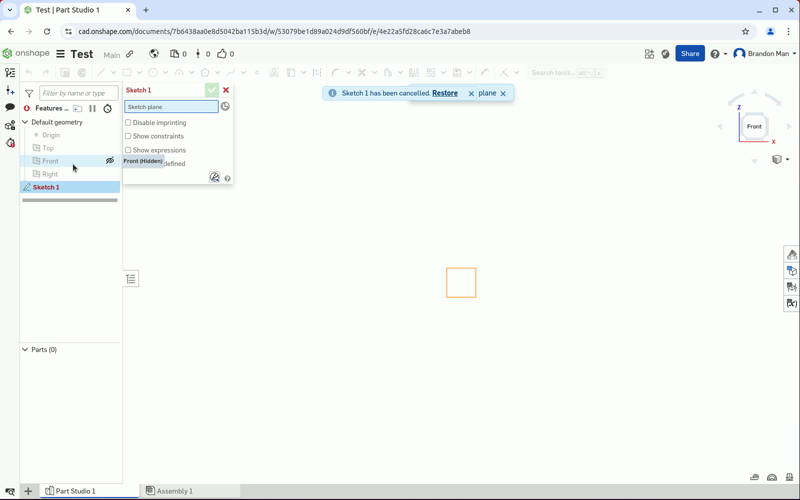
click(73, 163)
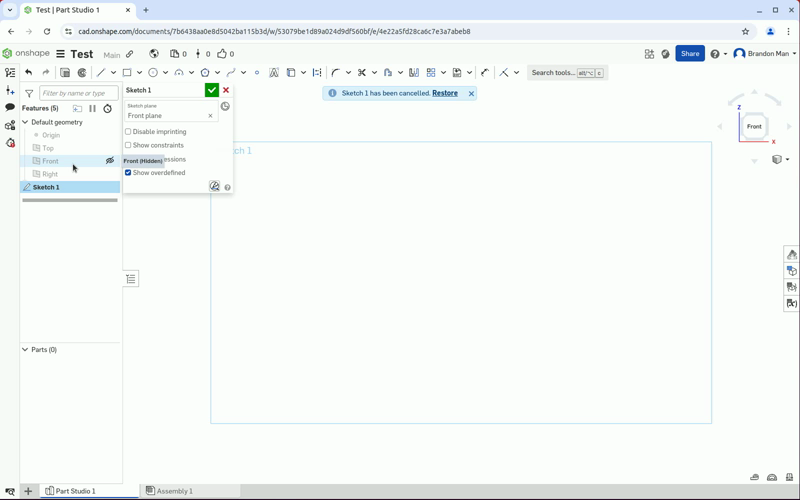
mouse_move(73, 352)
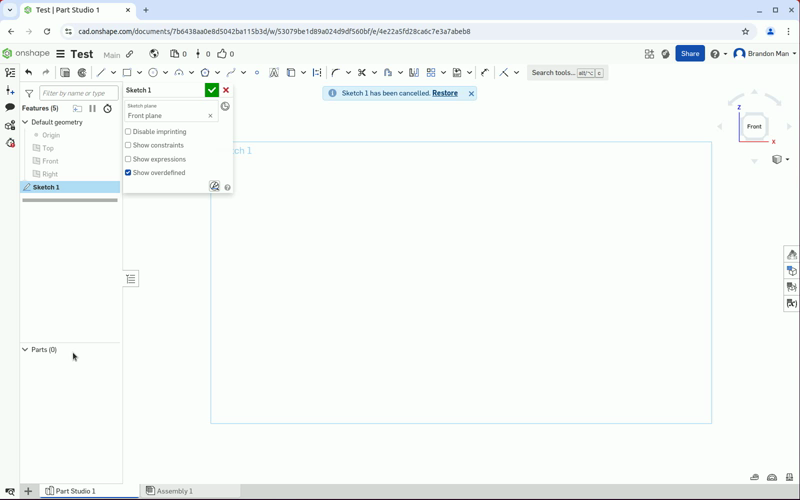
key(y)
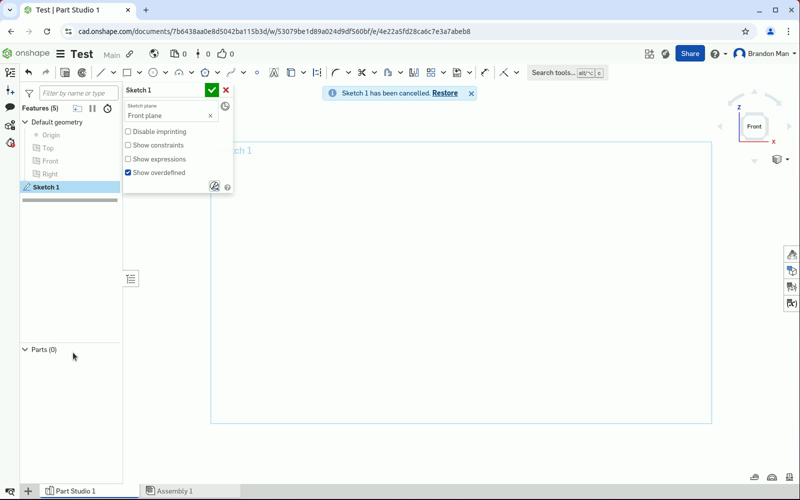
key(l)
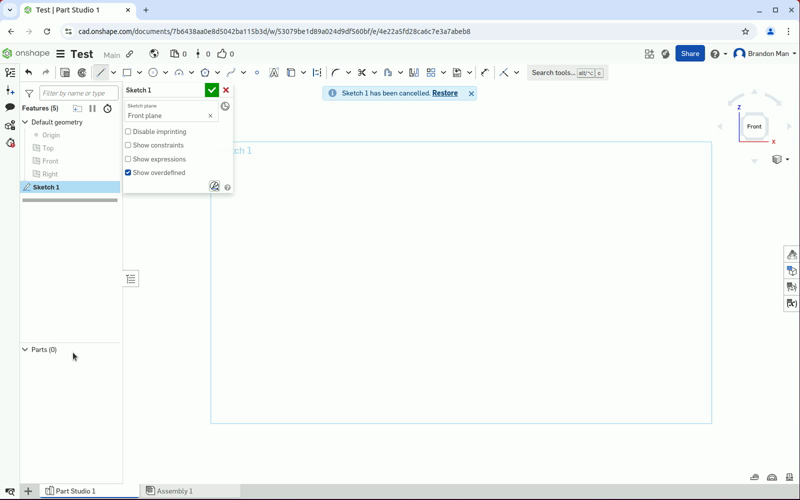
key_down(shift)
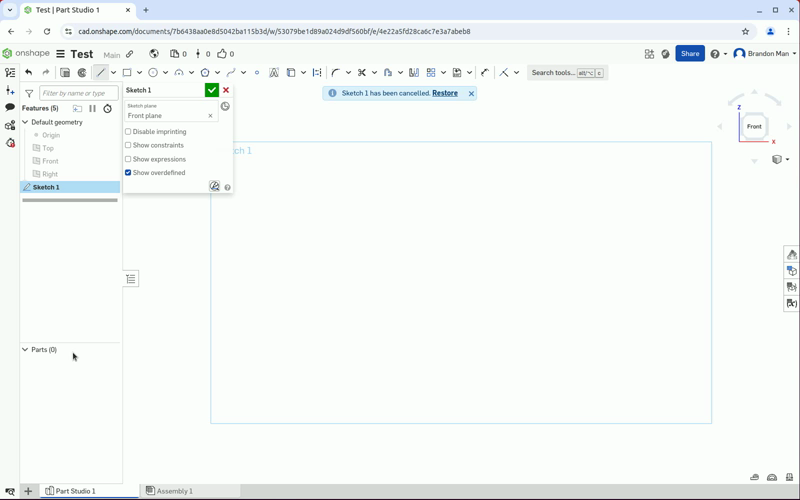
mouse_move(395, 339)
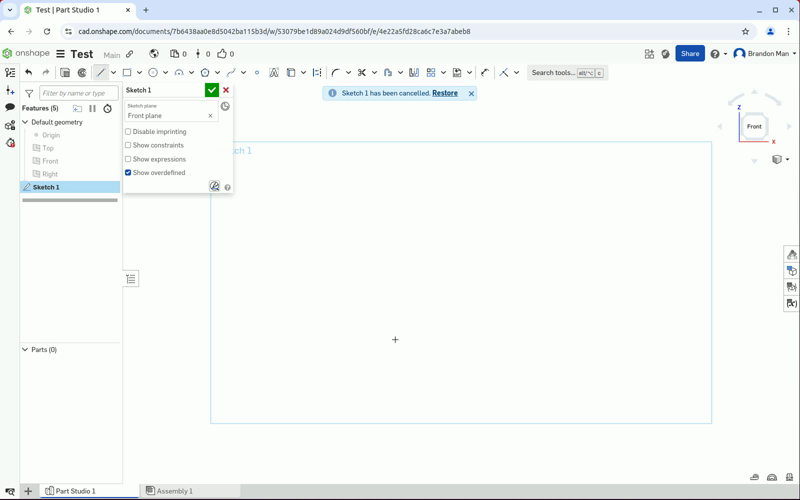
click(395, 339)
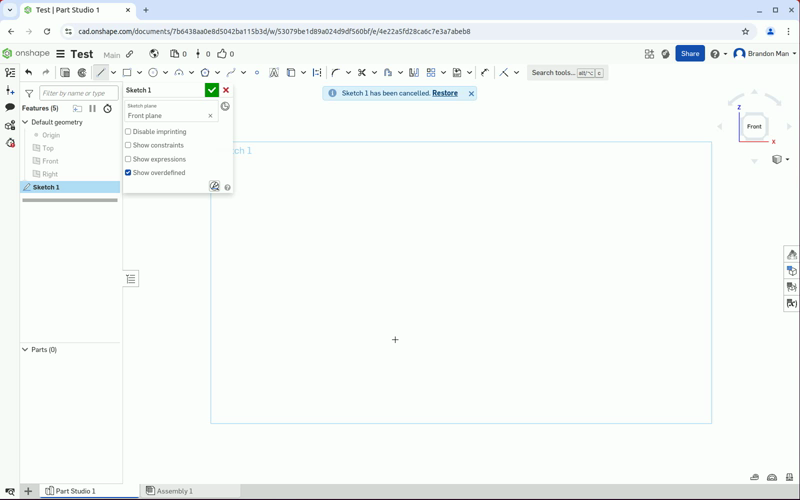
key_up(shift)
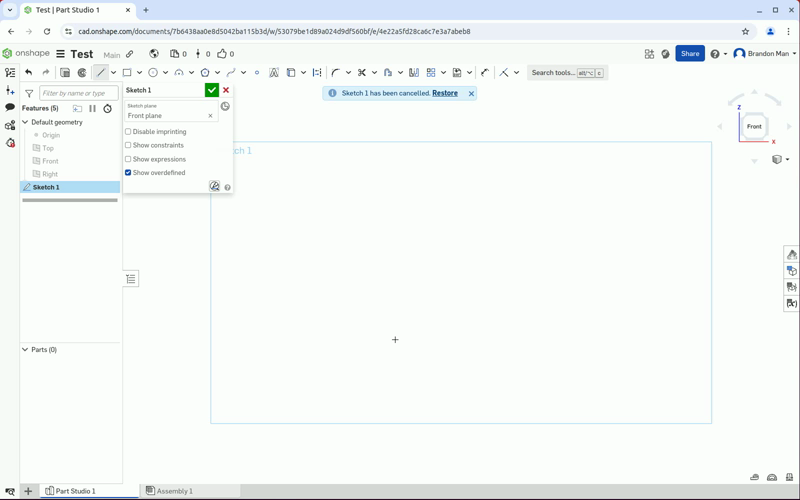
key_down(shift)
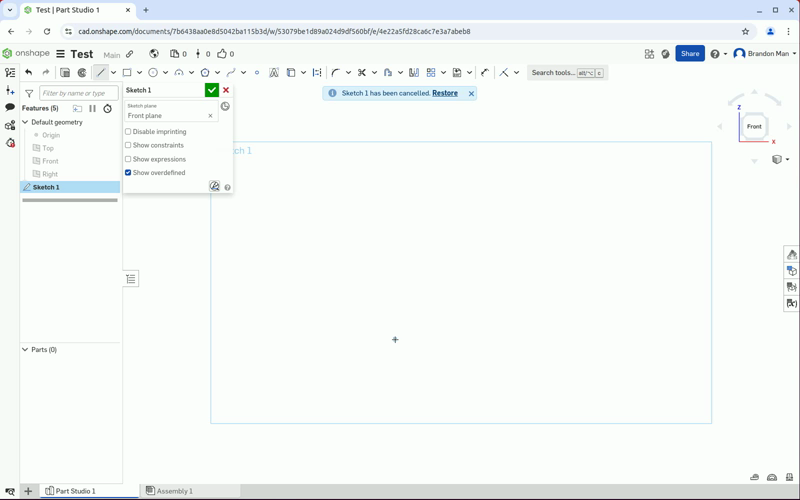
mouse_move(507, 339)
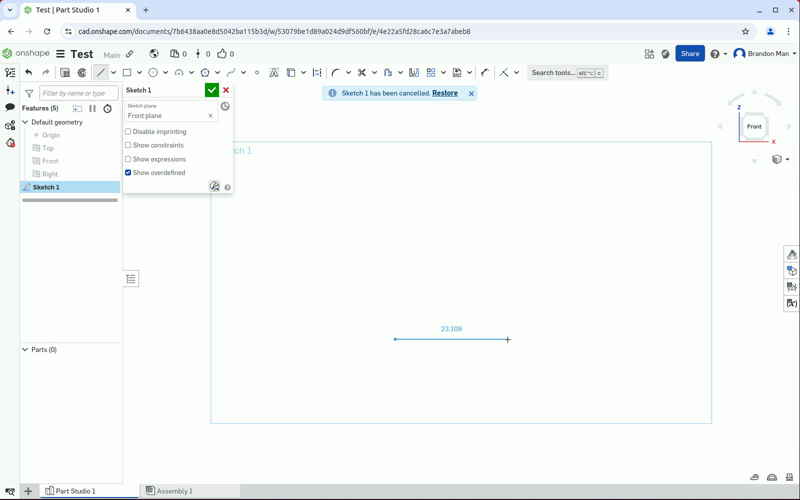
click(507, 339)
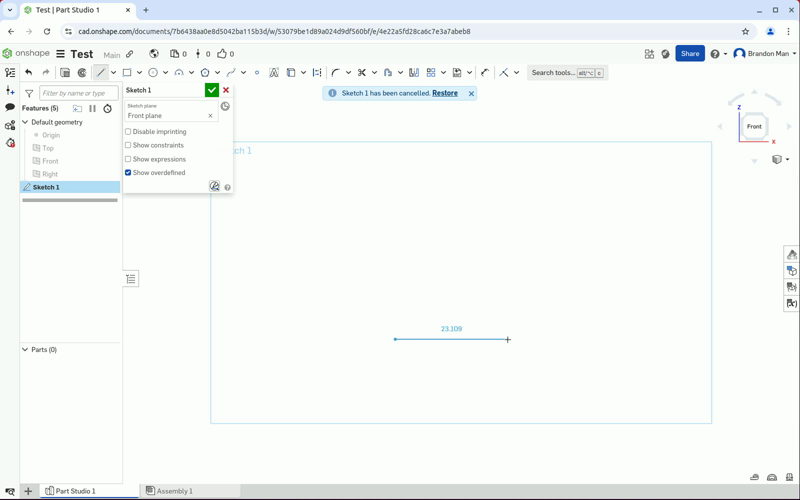
key_up(shift)
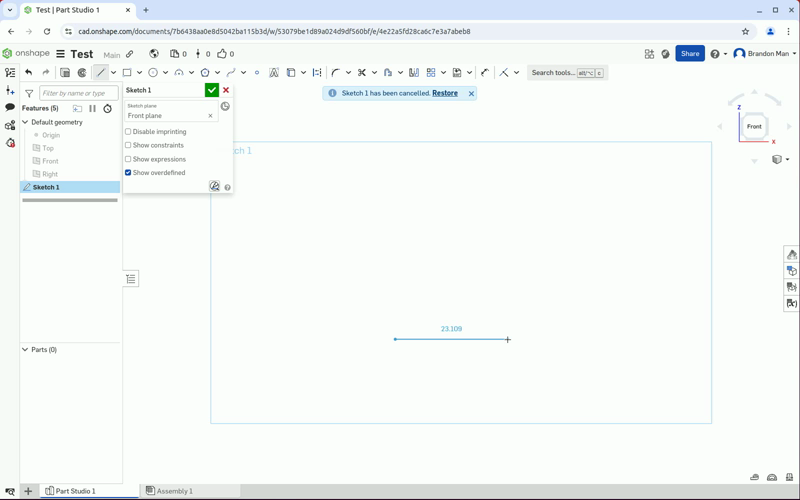
key_down(shift)
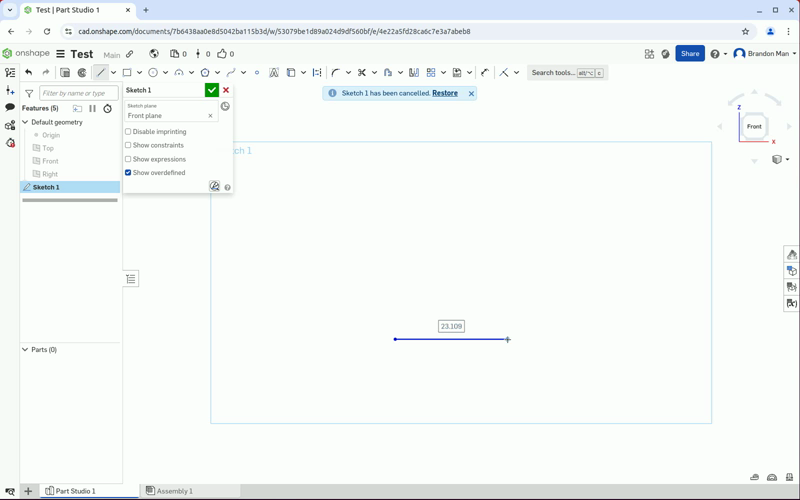
mouse_move(507, 226)
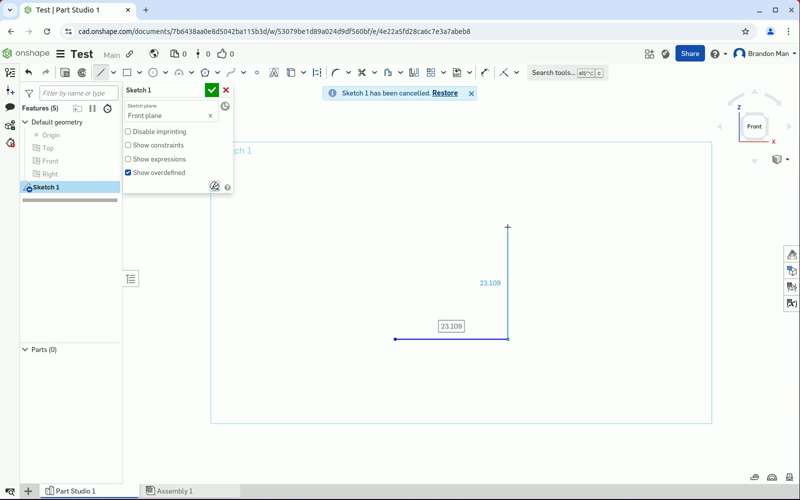
click(507, 226)
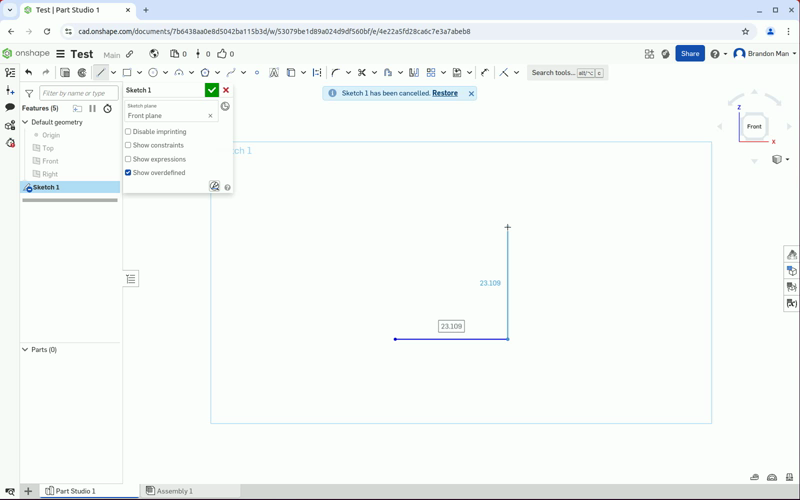
key_up(shift)
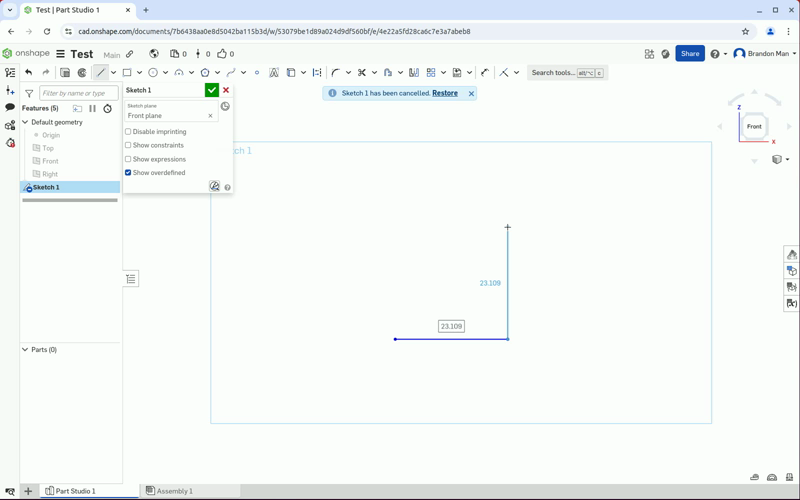
key_down(shift)
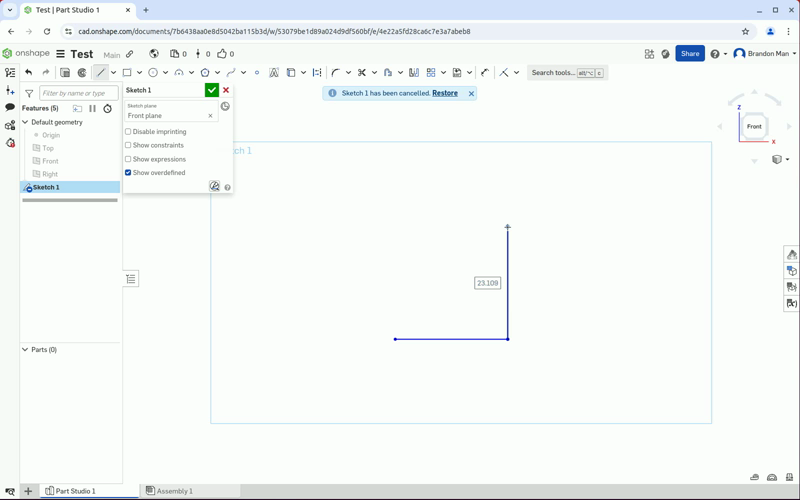
mouse_move(395, 226)
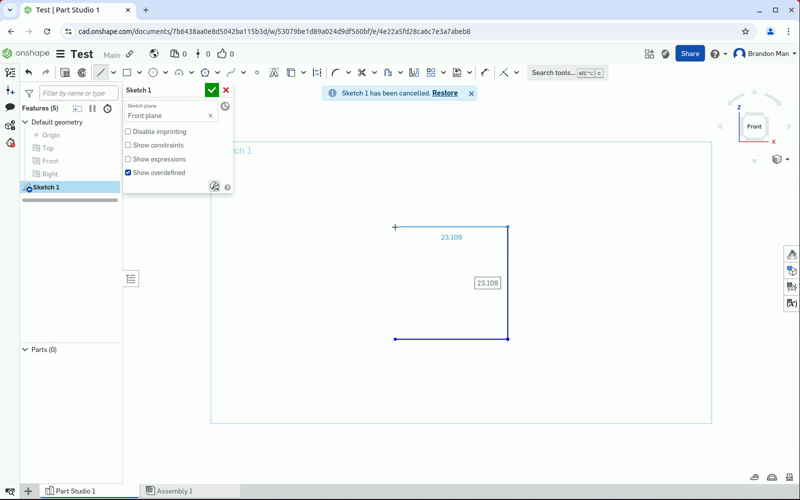
click(395, 226)
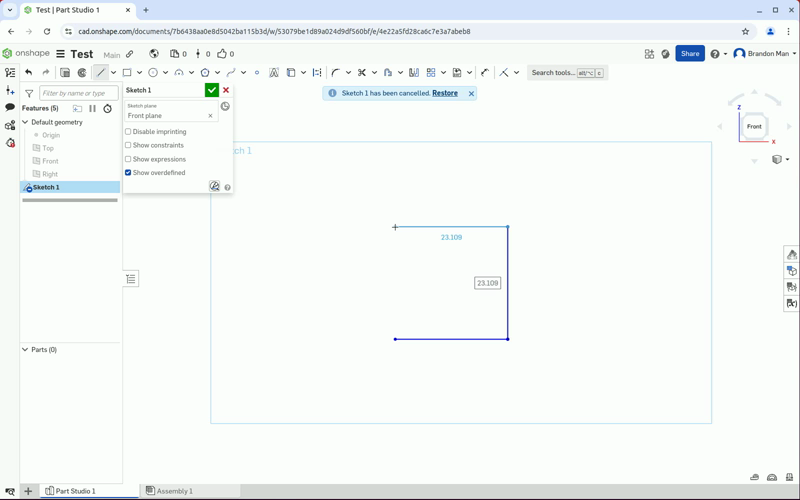
key_up(shift)
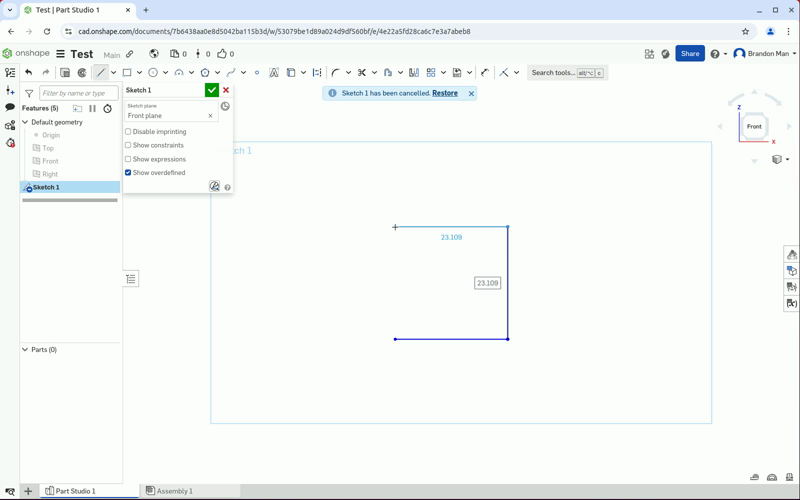
key_down(shift)
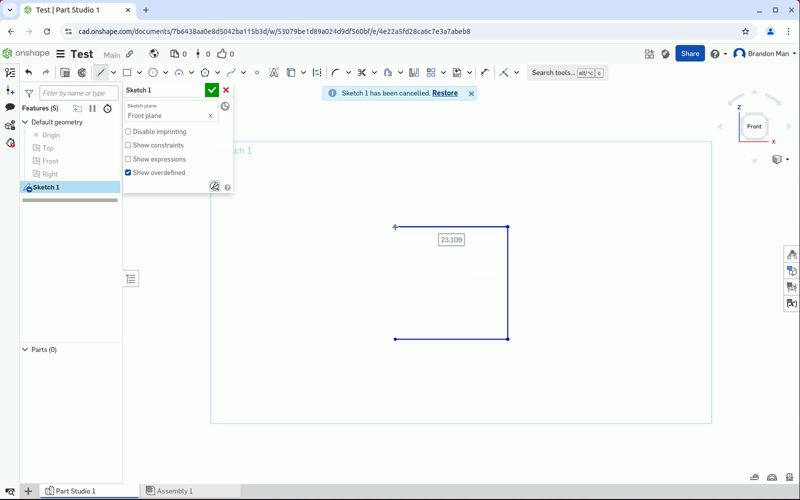
mouse_move(395, 339)
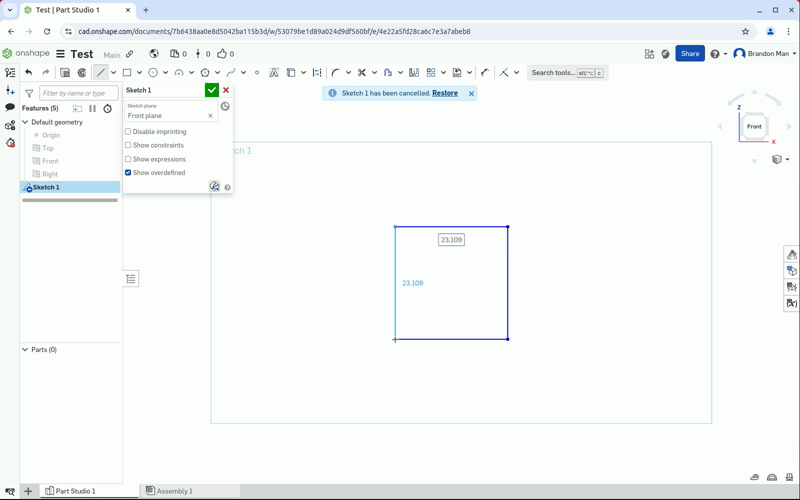
key_up(shift)
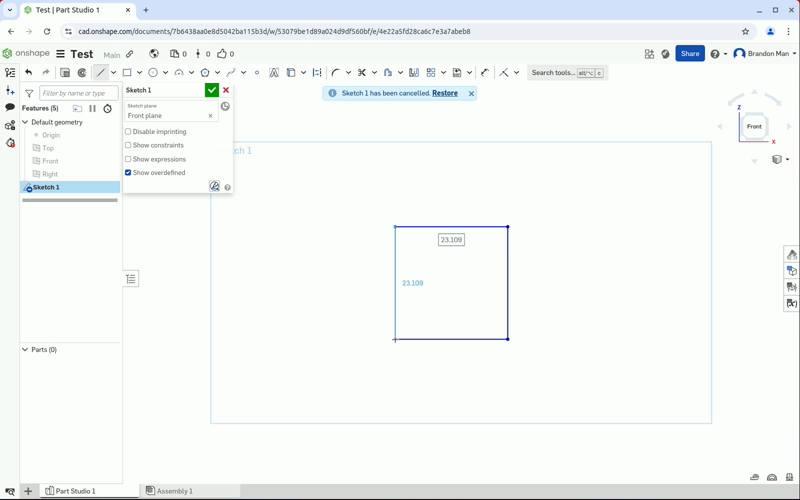
click(395, 339)
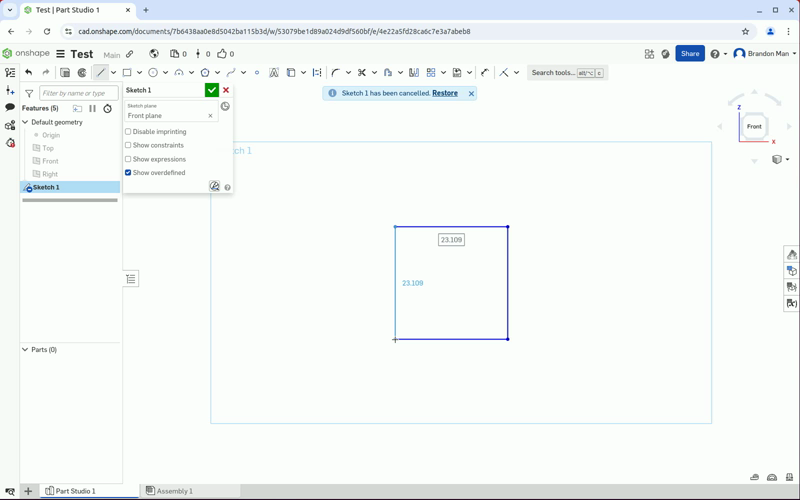
key(esc)
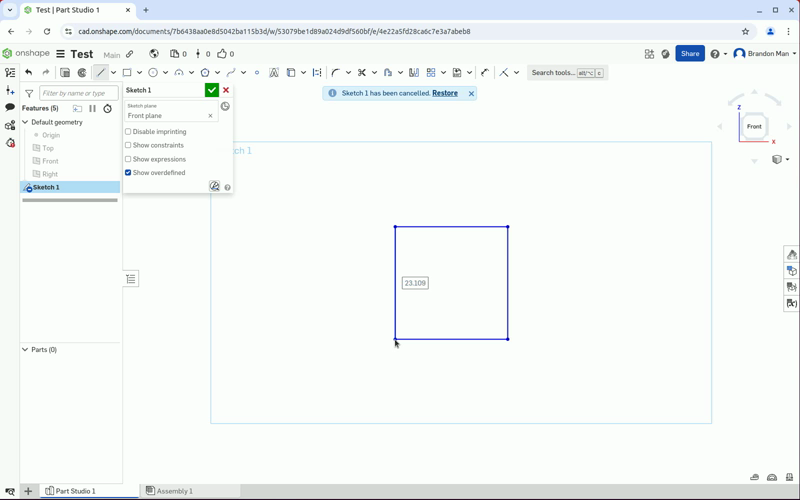
mouse_move(496, 251)
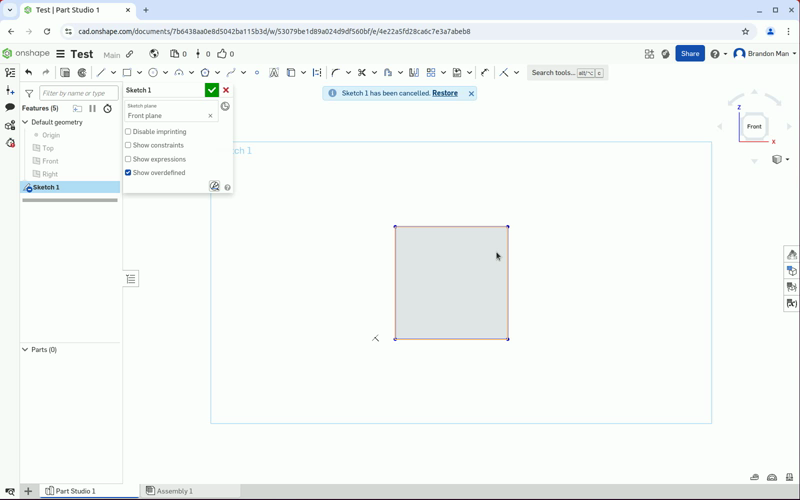
click(496, 251)
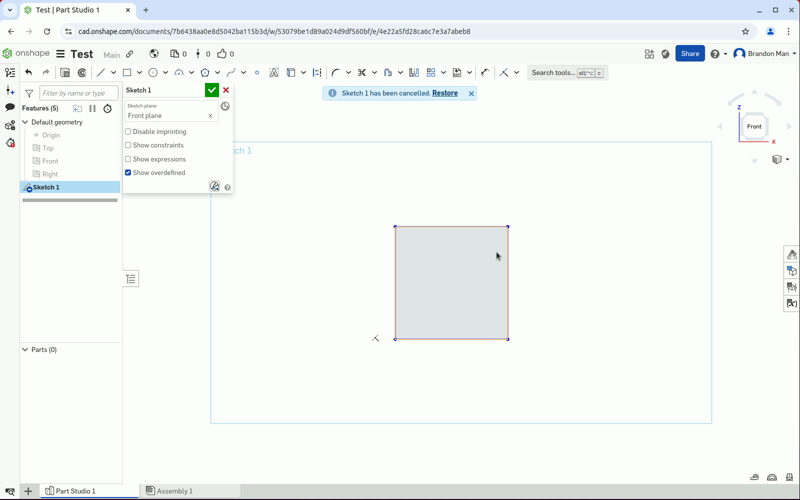
mouse_move(73, 352)
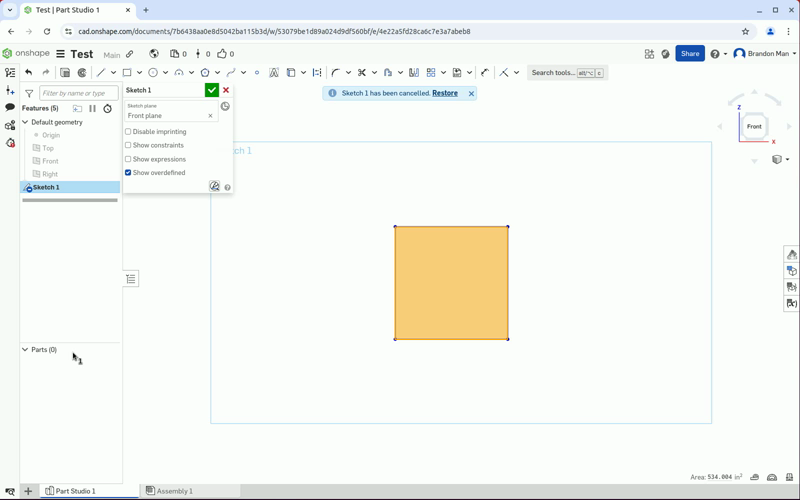
key(shift+y)
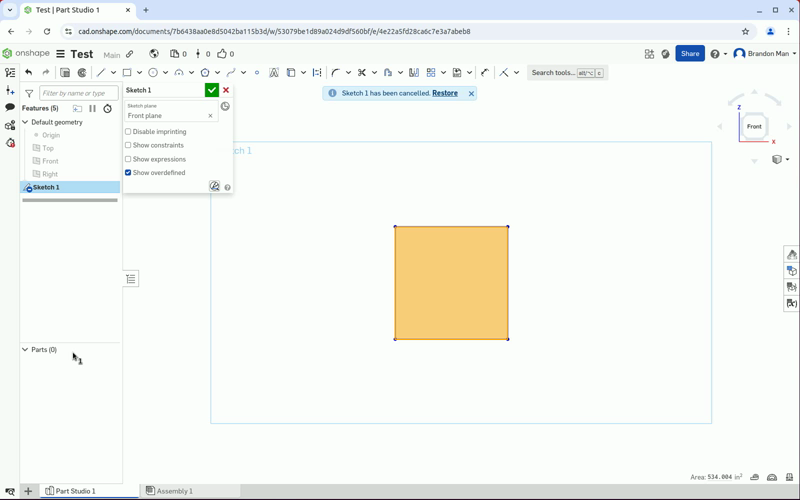
key(shift+e)
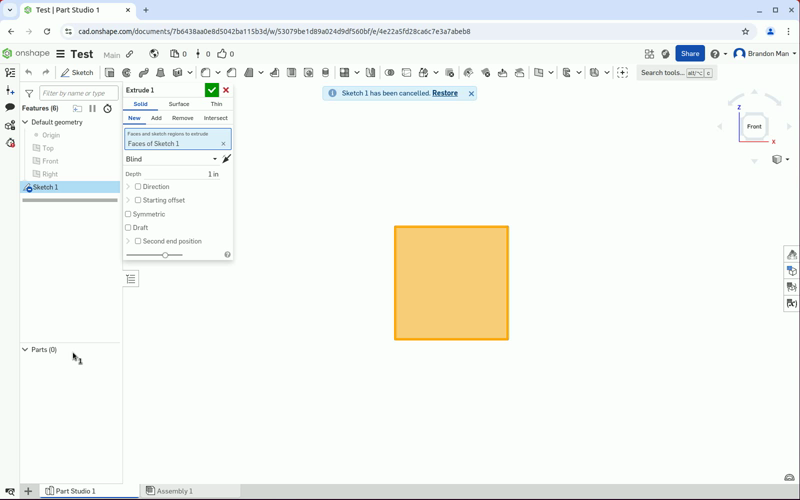
mouse_move(143, 106)
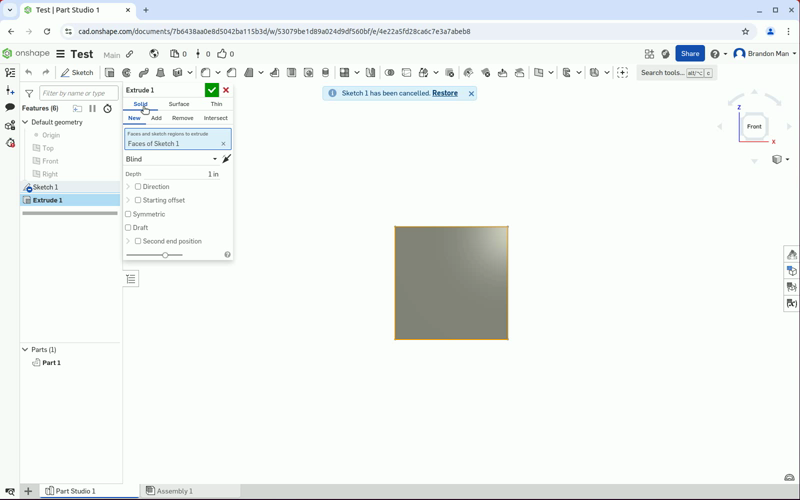
click(143, 106)
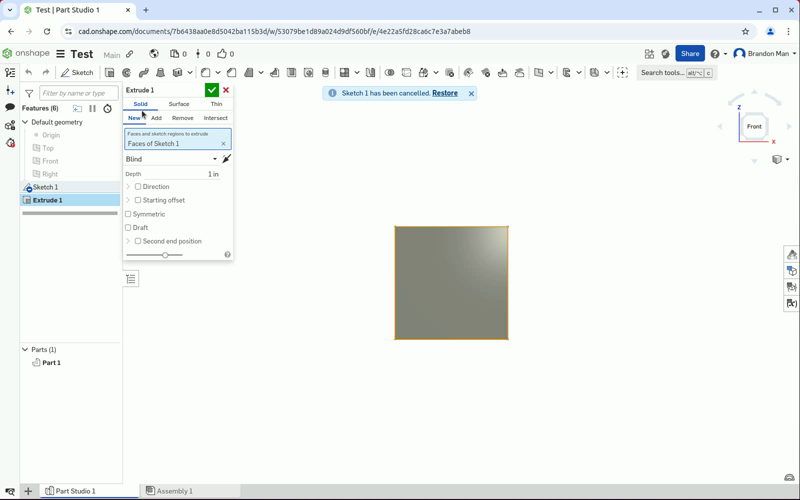
mouse_move(137, 120)
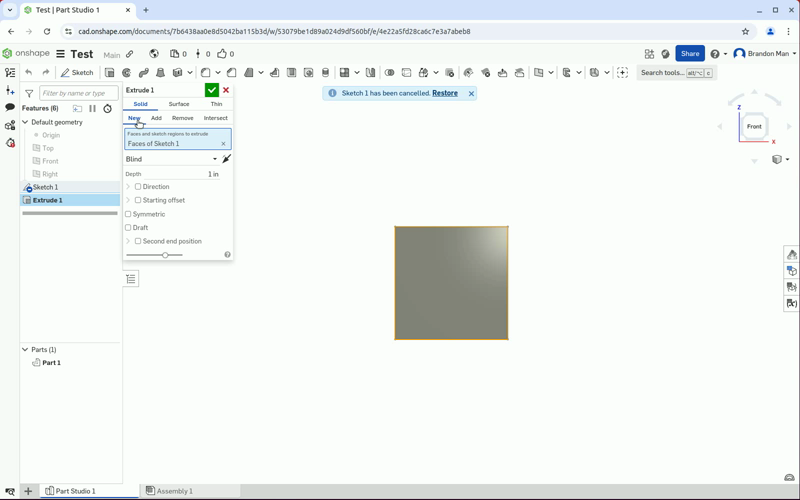
click(137, 120)
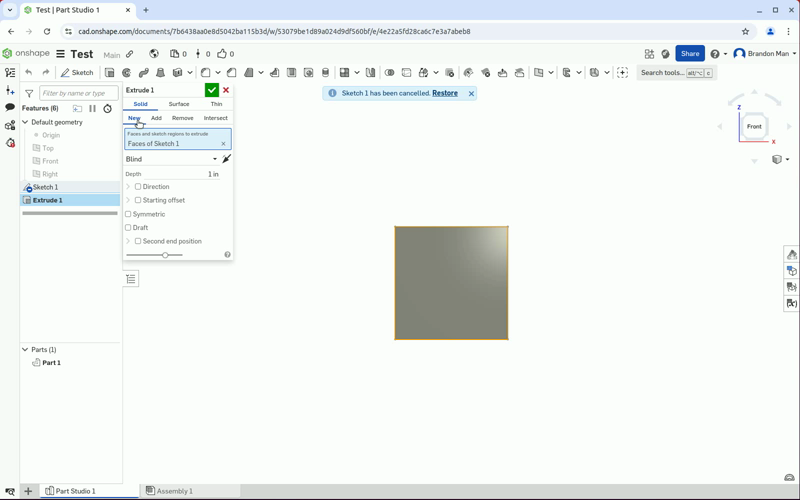
key(tab, 4)
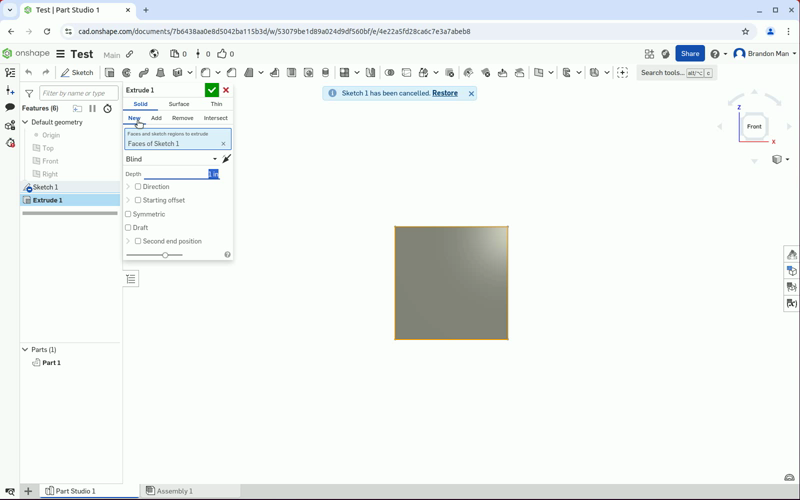
text(23.108)
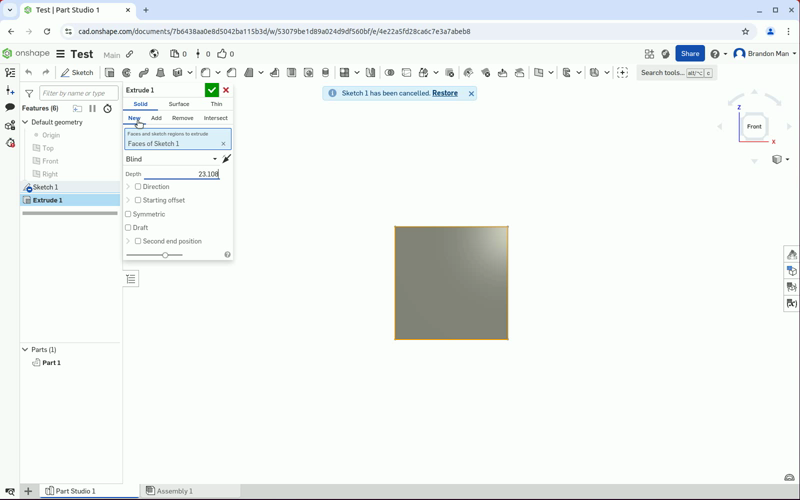
key(enter)
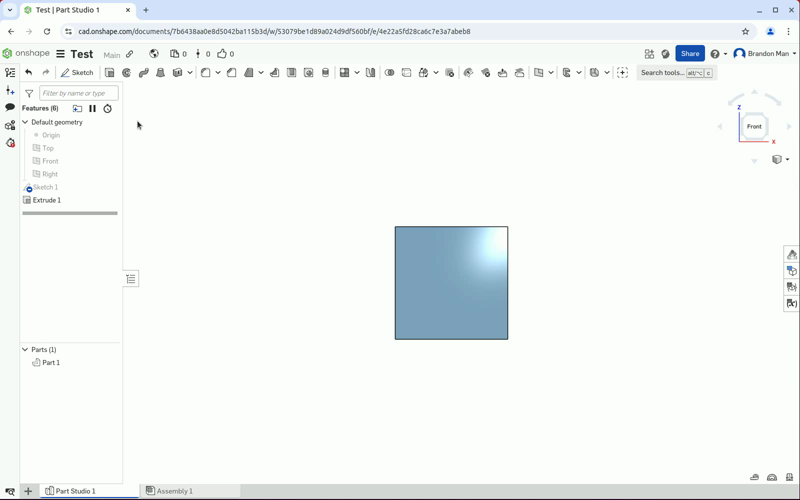
key(shift+h)
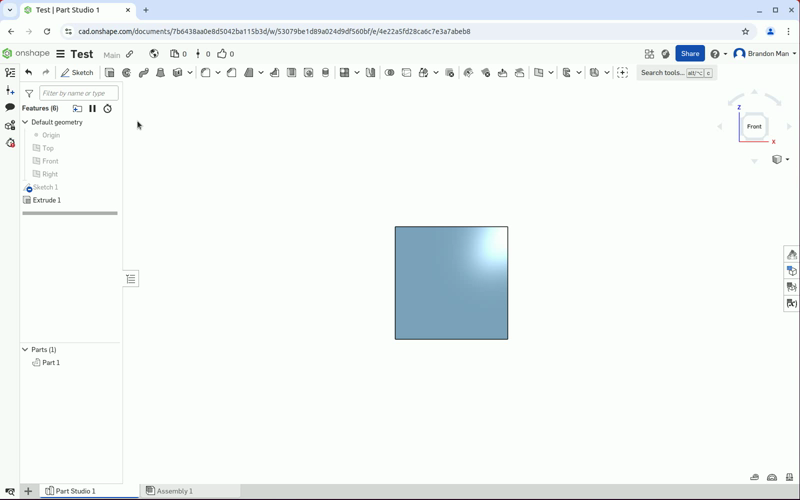
key(shift+h)
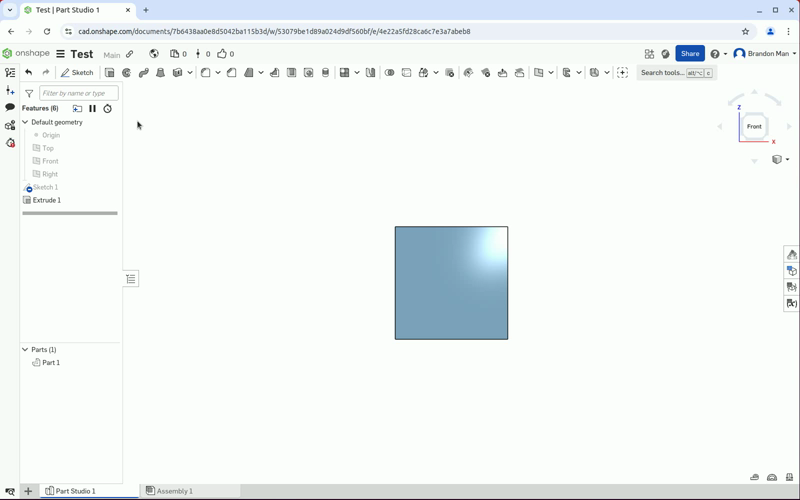
mouse_move(73, 189)
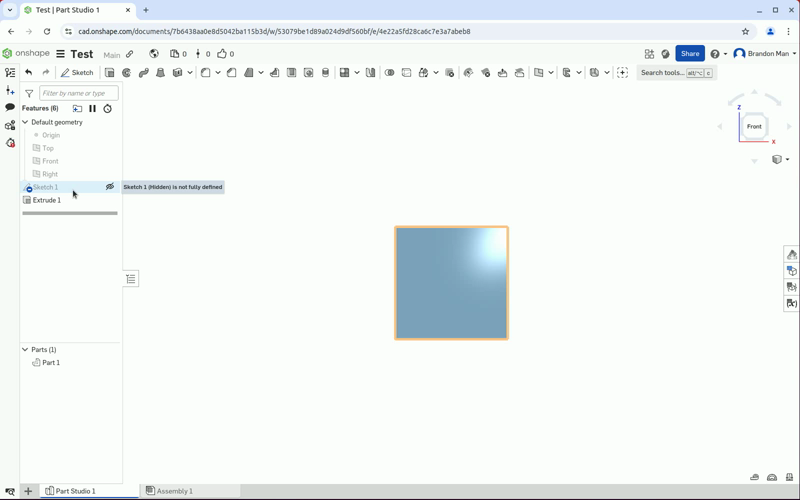
click(73, 189)
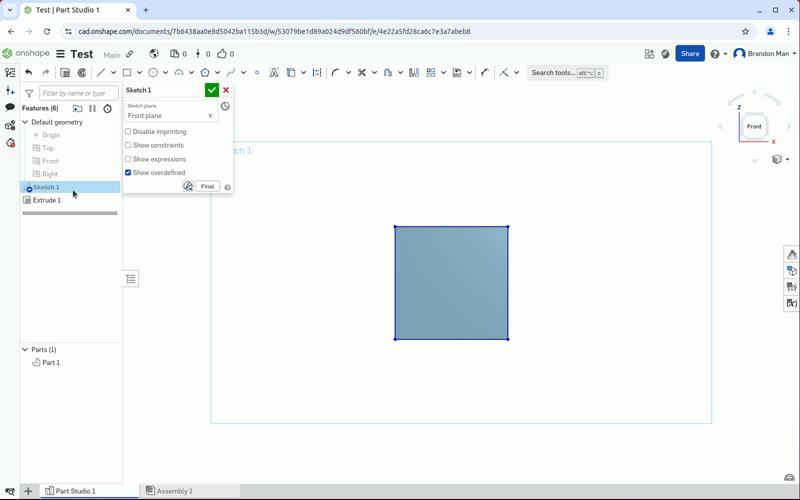
mouse_move(229, 92)
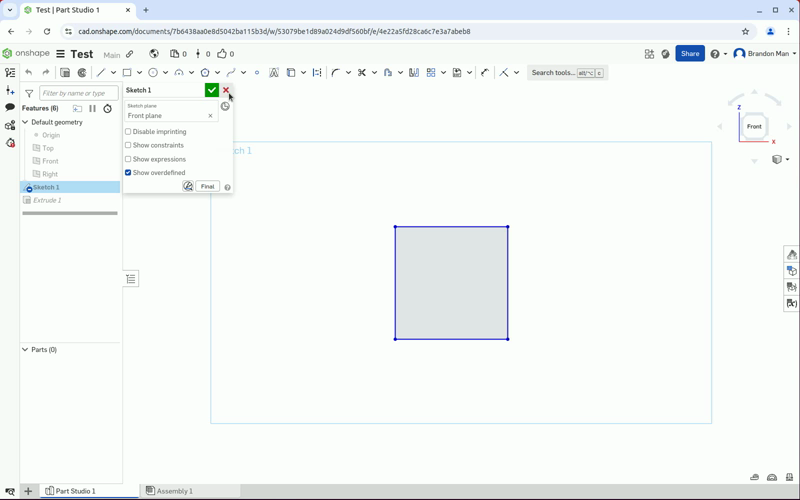
click(229, 92)
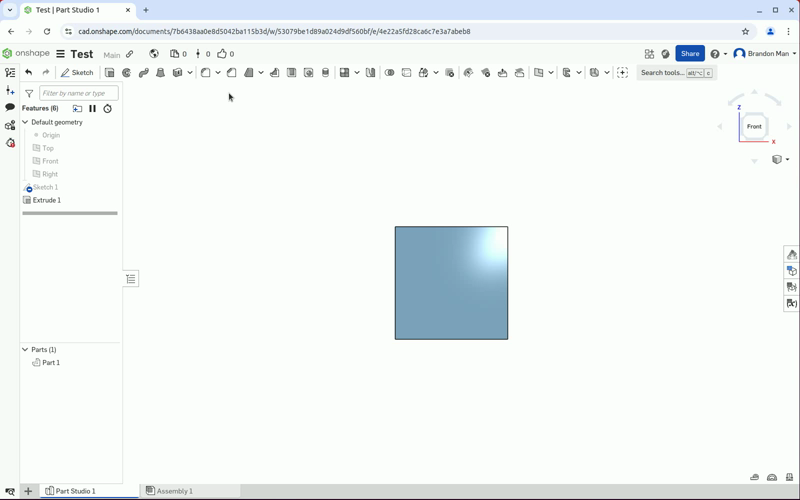
mouse_move(541, 75)
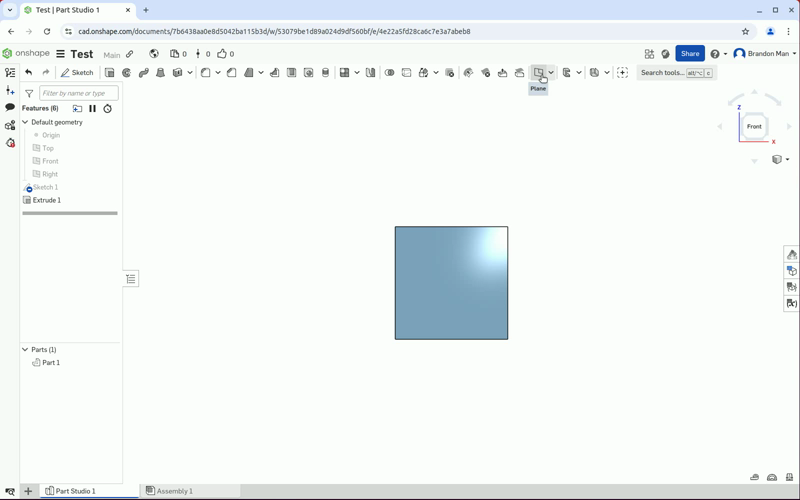
click(541, 75)
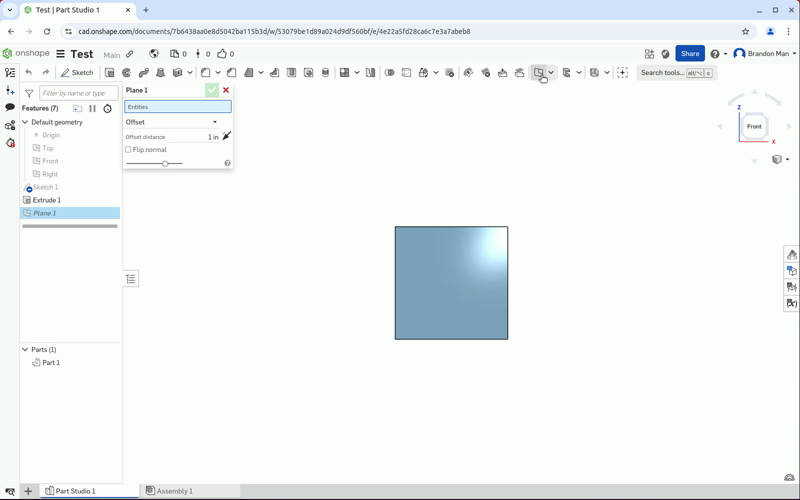
mouse_move(73, 163)
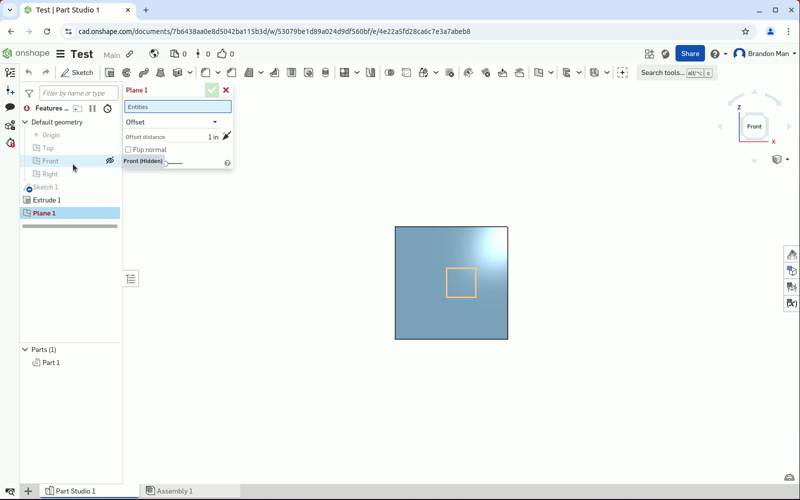
click(73, 163)
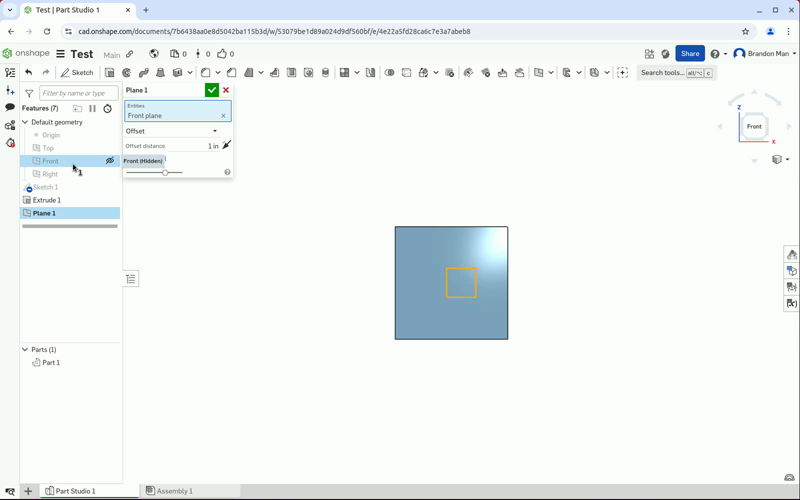
key(tab, 2)
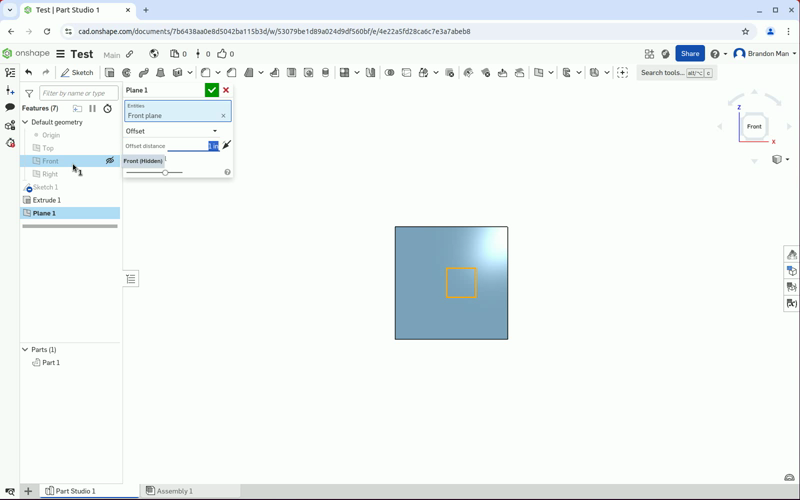
text(23.108)
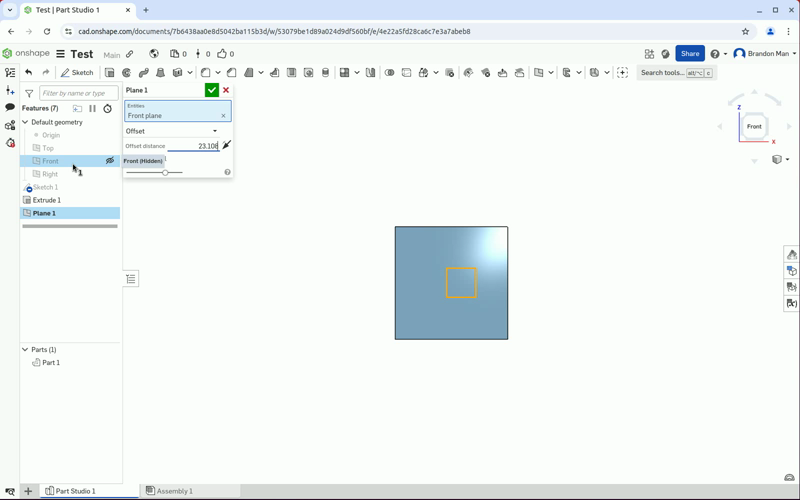
key(enter, 2)
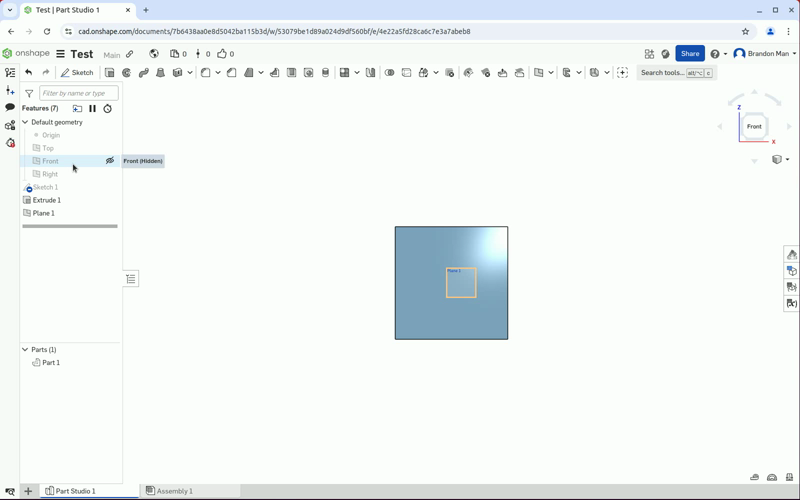
key(shift+s)
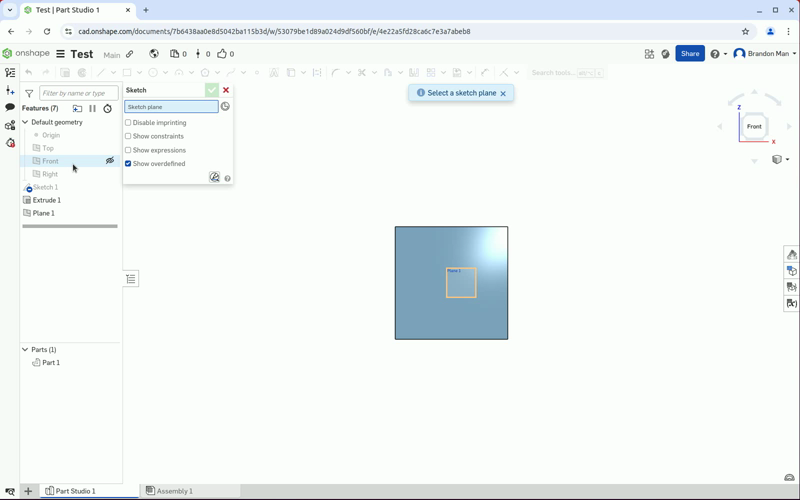
mouse_move(73, 215)
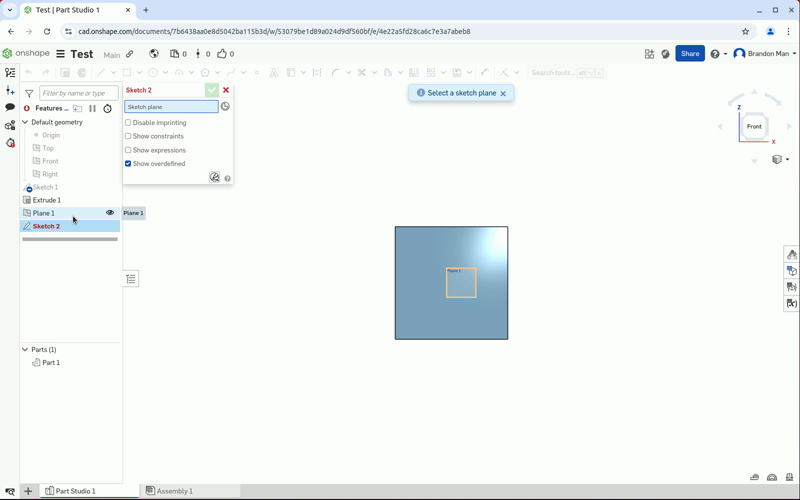
click(73, 215)
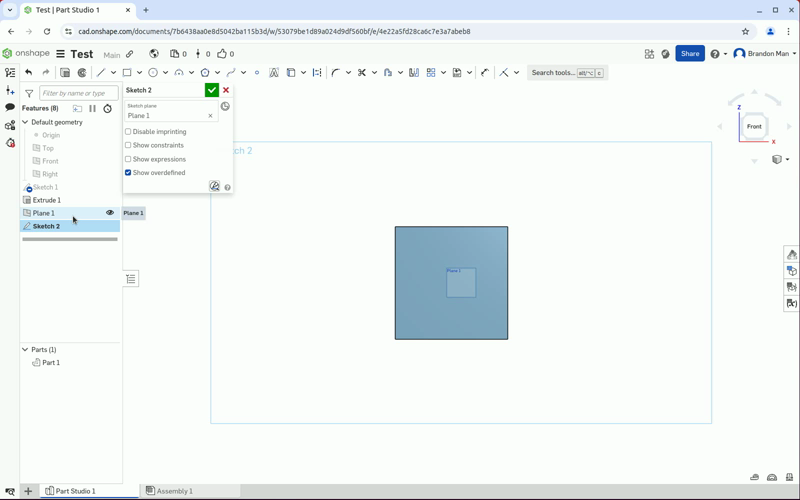
mouse_move(73, 352)
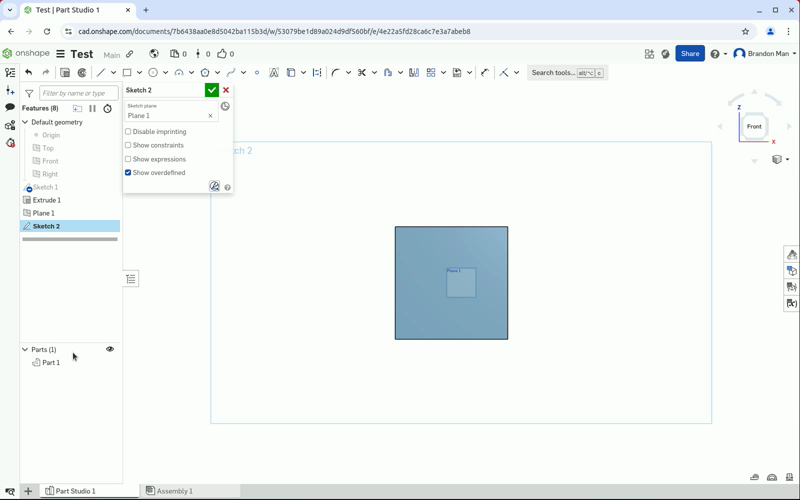
key(y)
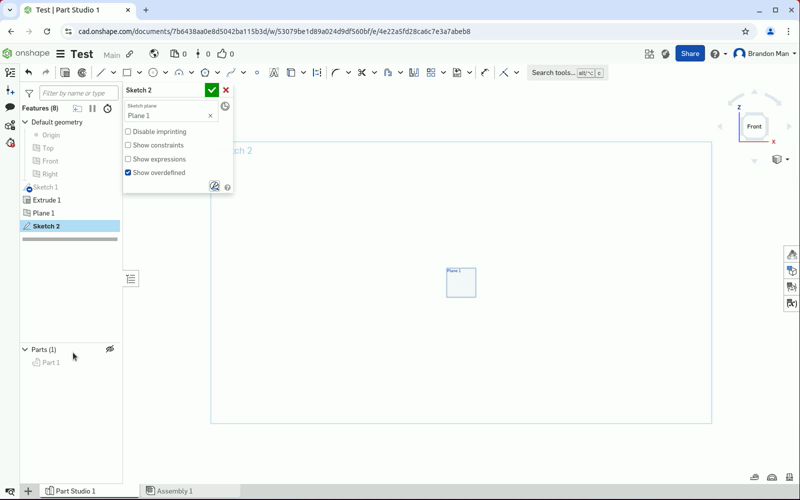
key(c)
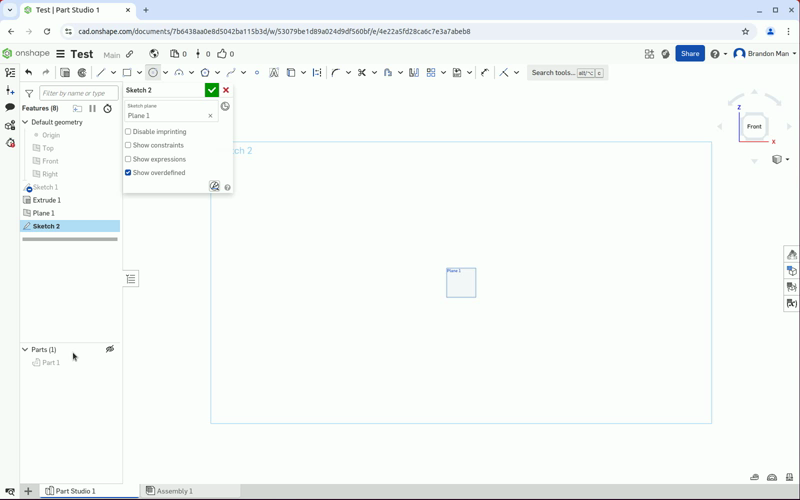
key_down(shift)
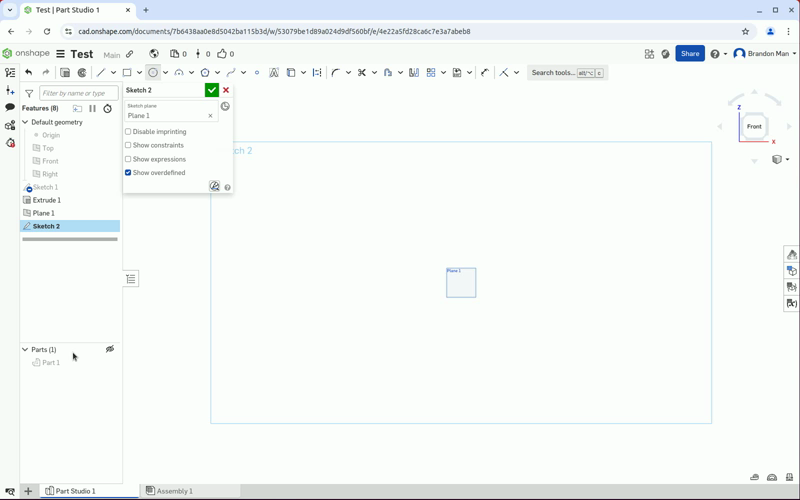
mouse_move(452, 254)
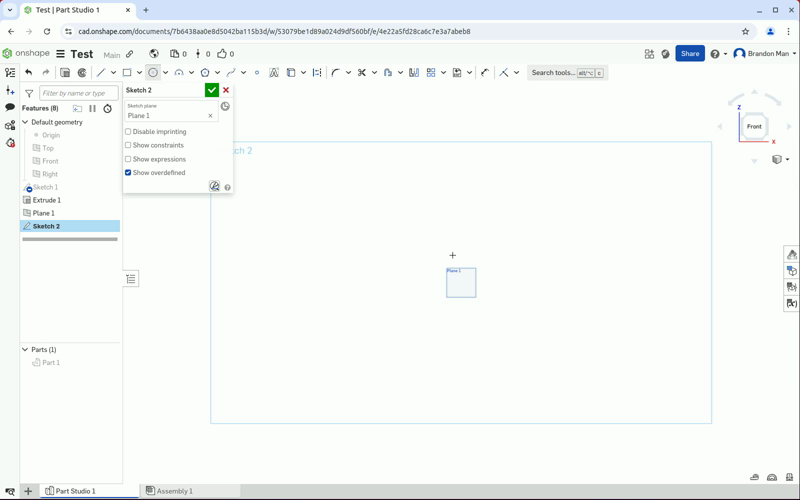
click(452, 254)
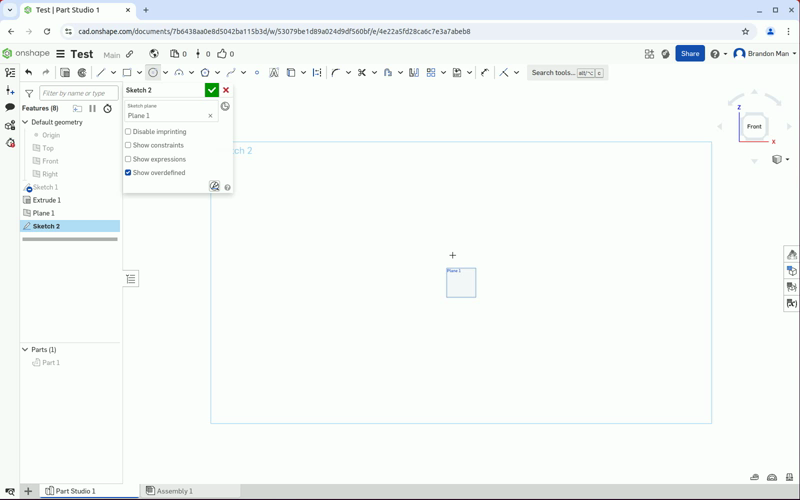
key_up(shift)
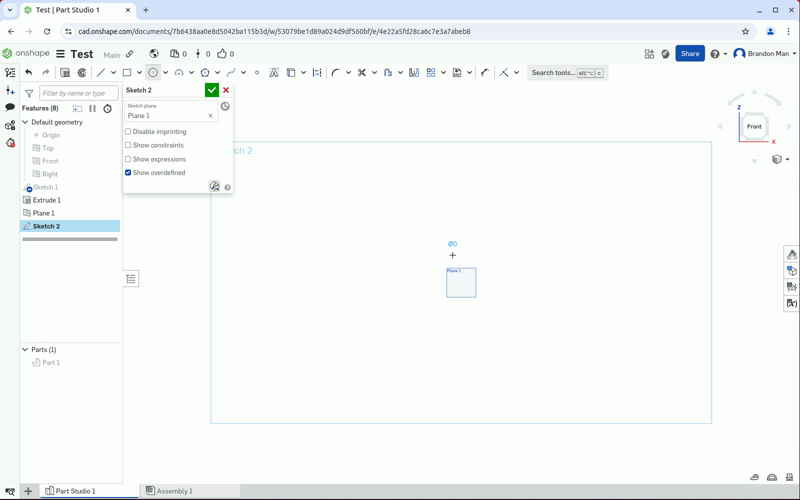
mouse_move(468, 254)
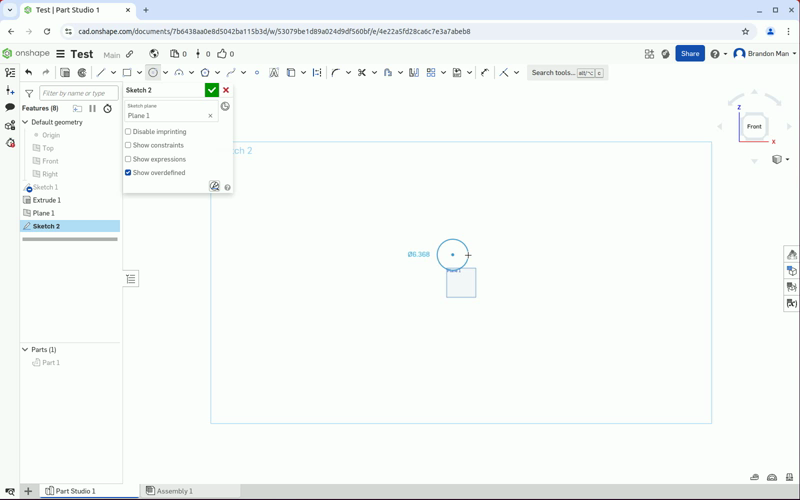
click(468, 254)
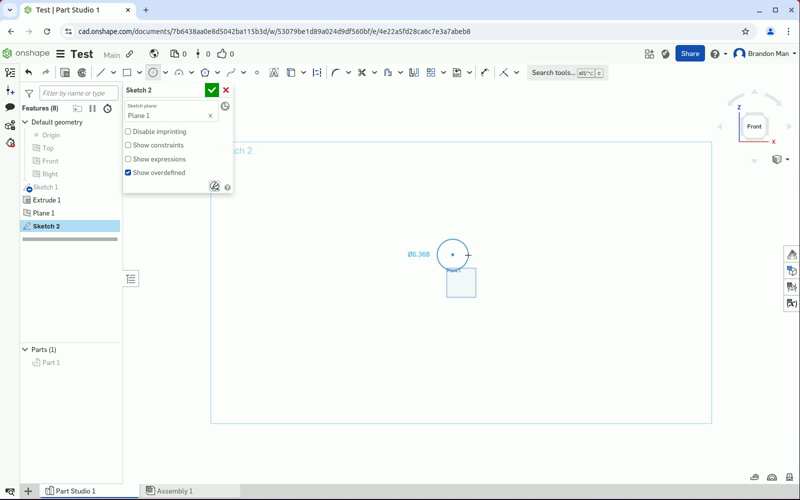
key(esc)
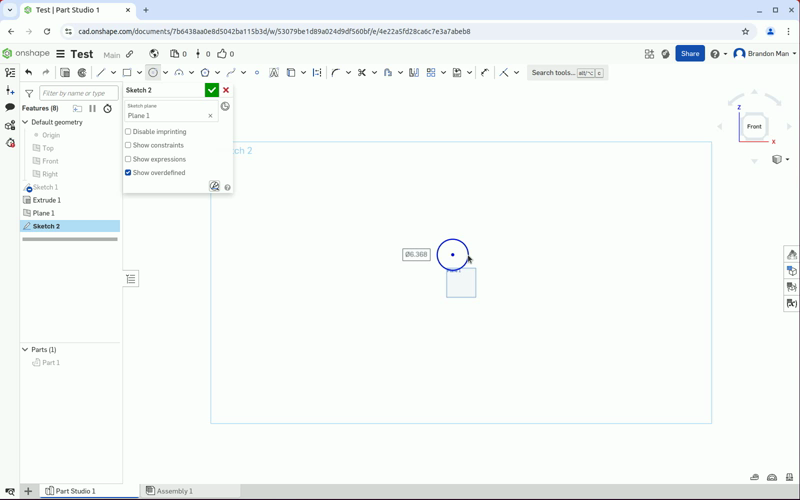
mouse_move(446, 253)
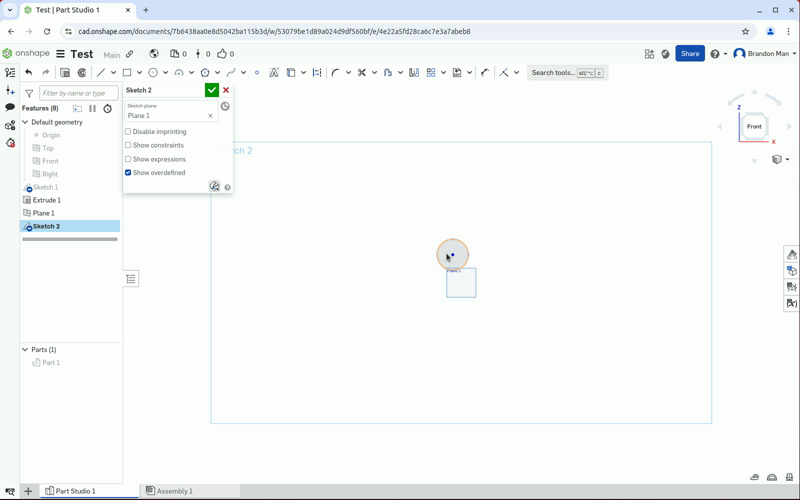
scroll(6)
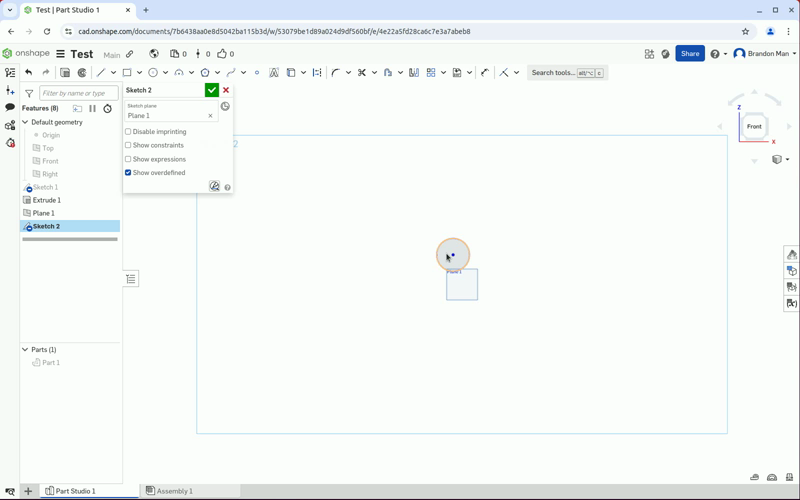
scroll(6)
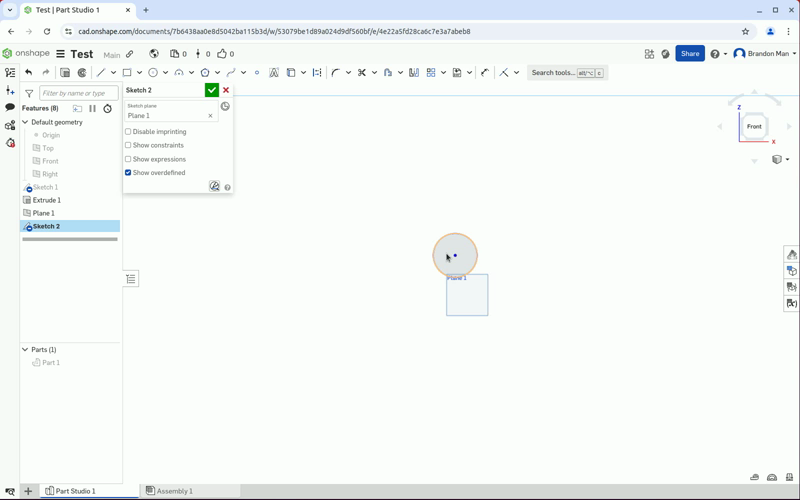
scroll(6)
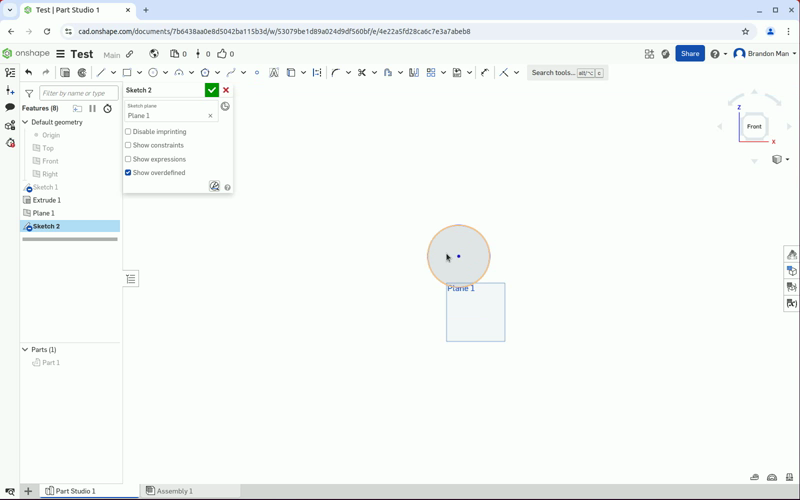
scroll(6)
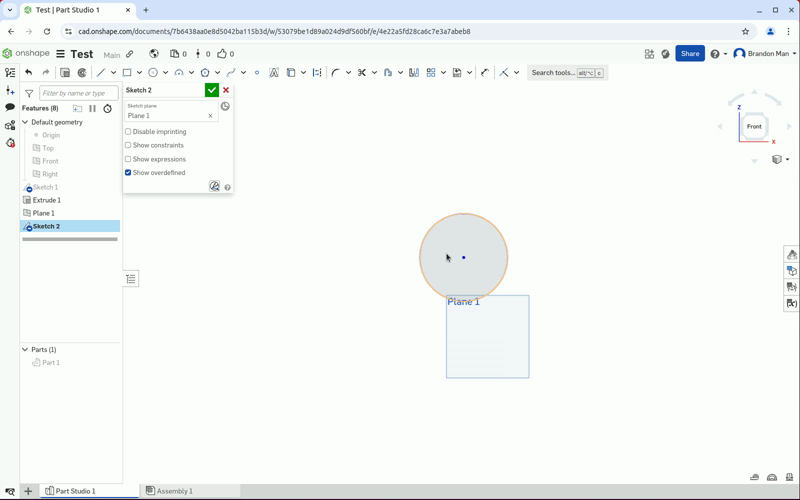
scroll(6)
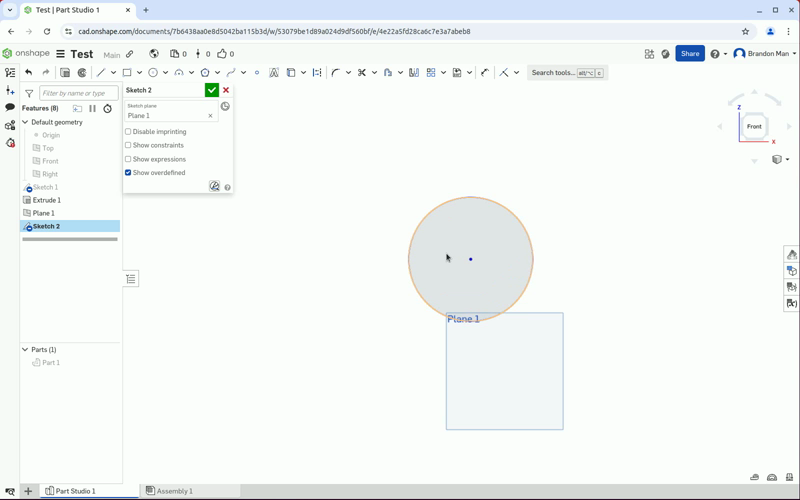
scroll(6)
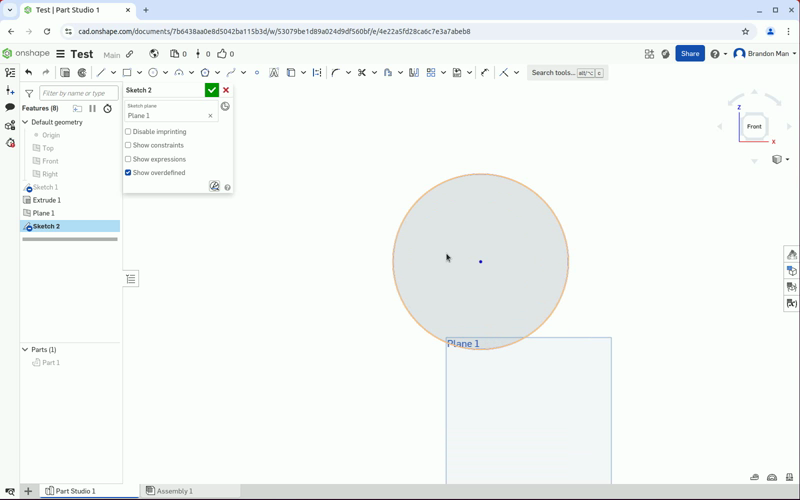
scroll(6)
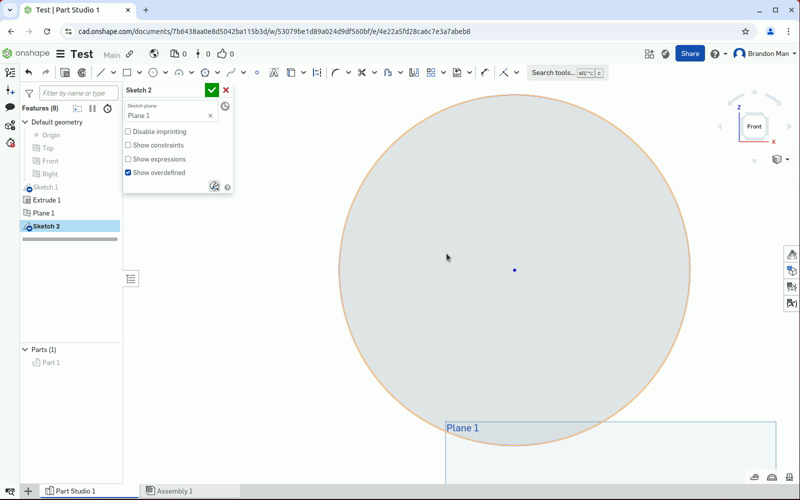
click(446, 253)
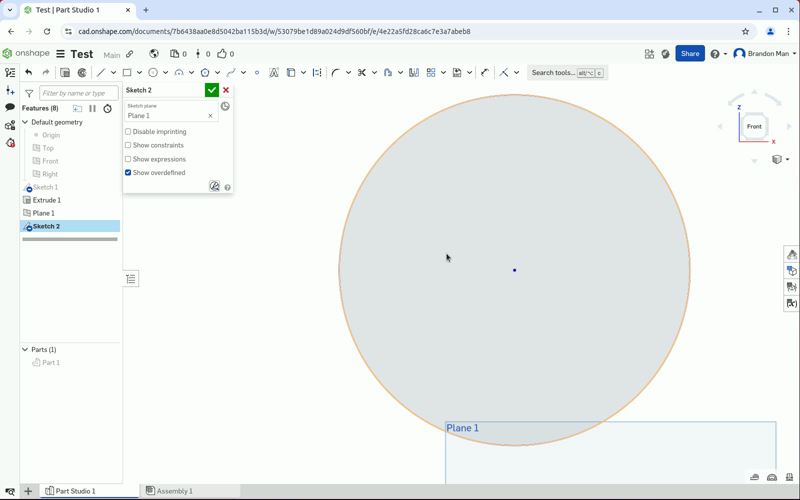
scroll(-6)
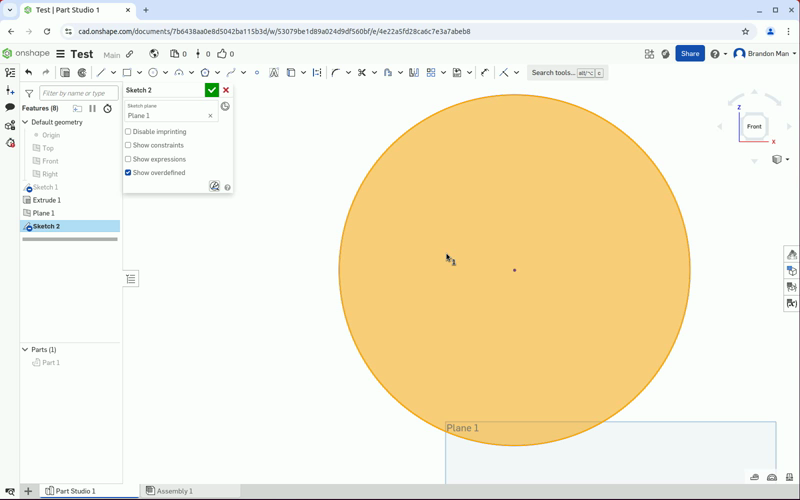
scroll(-6)
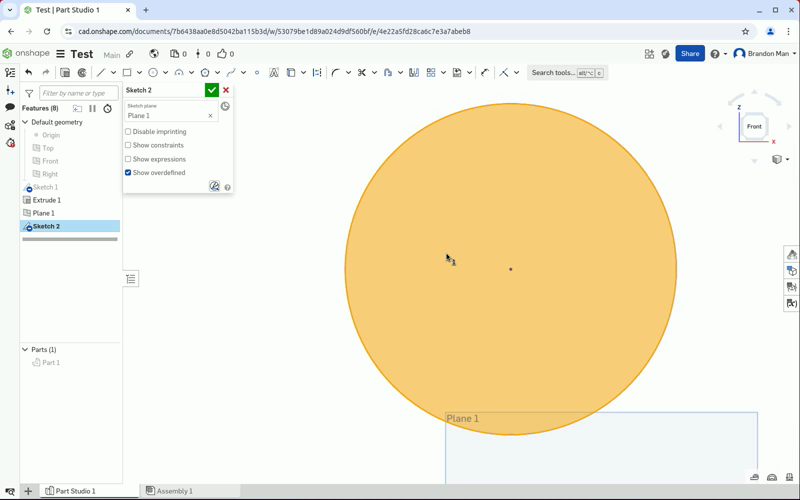
scroll(-6)
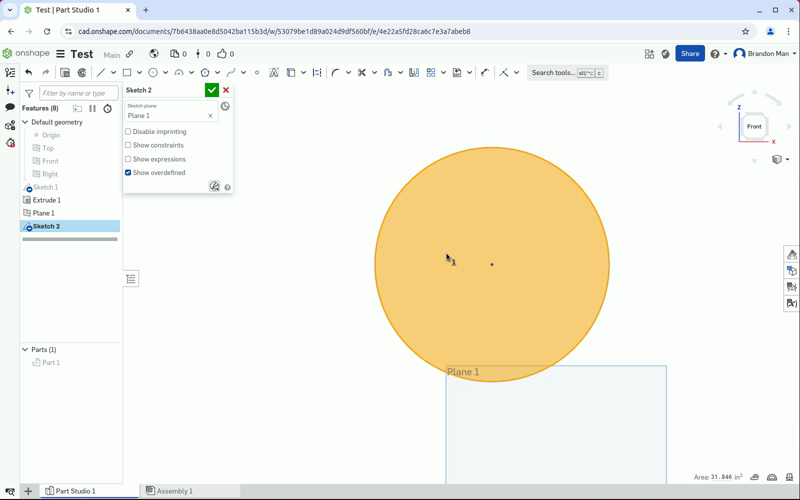
scroll(-6)
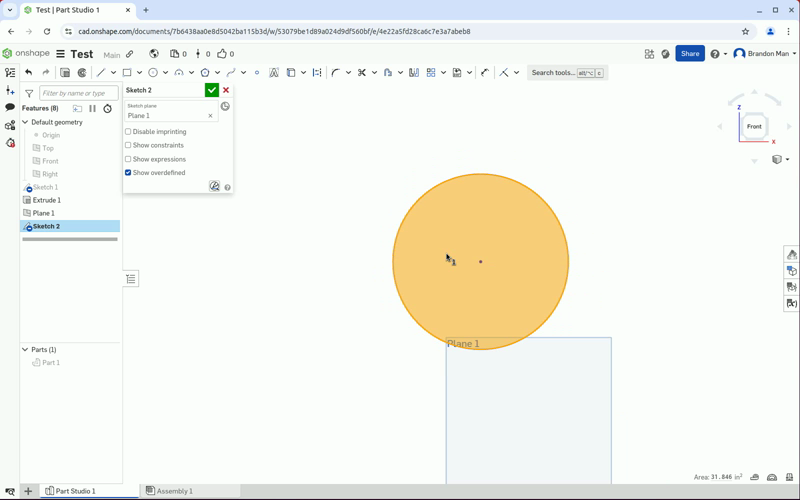
scroll(-6)
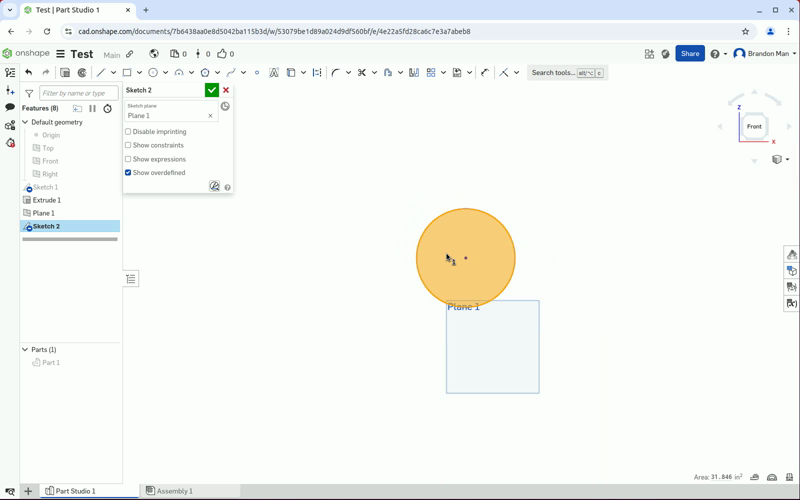
scroll(-6)
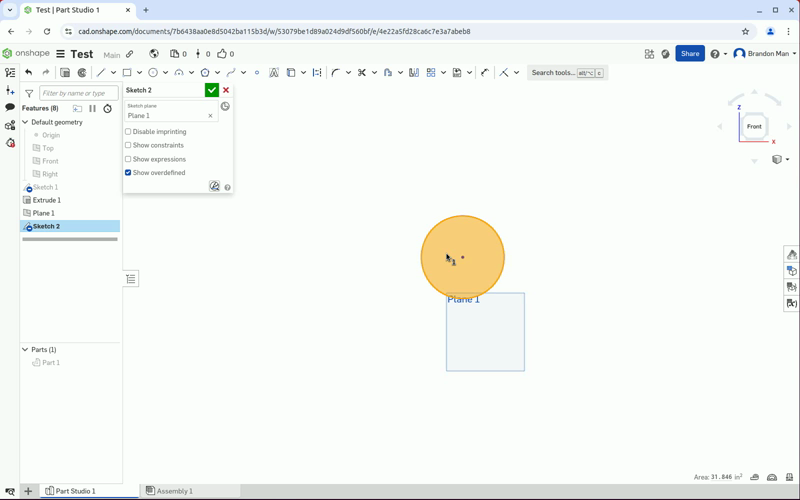
scroll(-6)
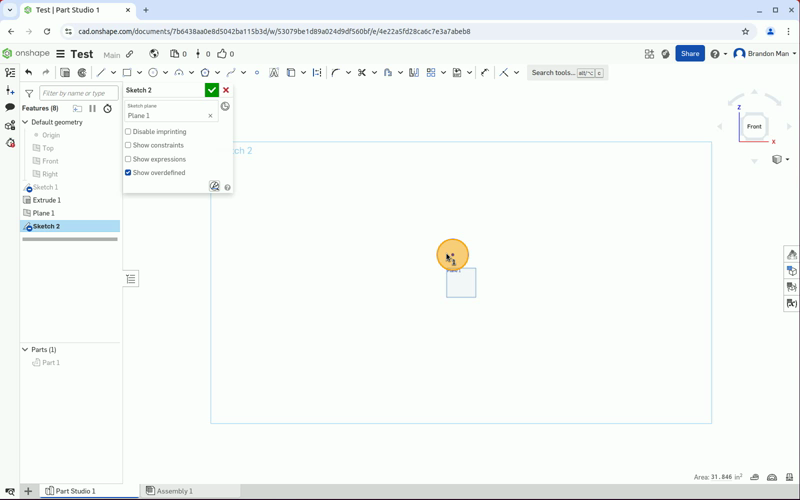
mouse_move(73, 352)
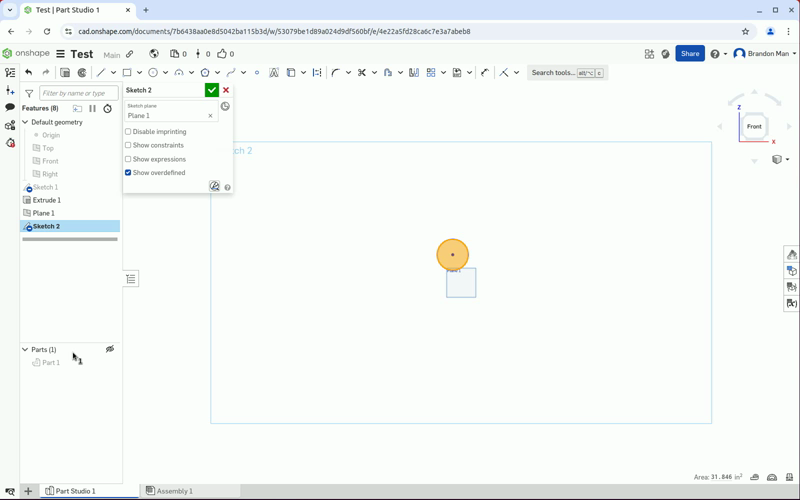
key(shift+y)
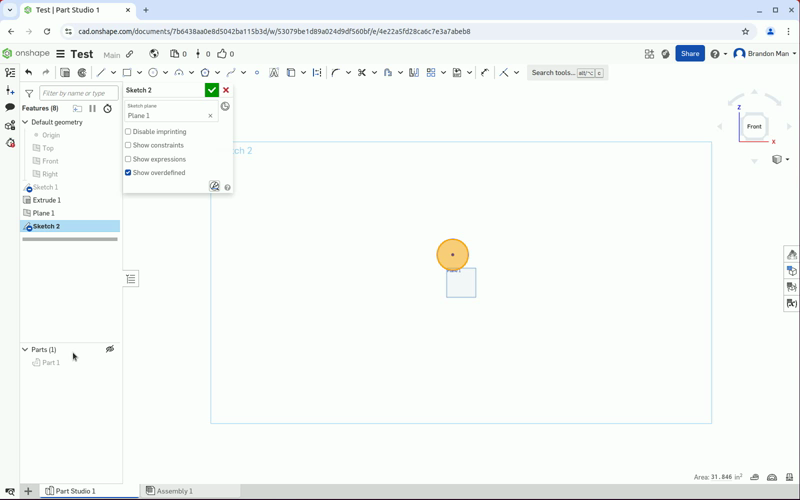
key(shift+e)
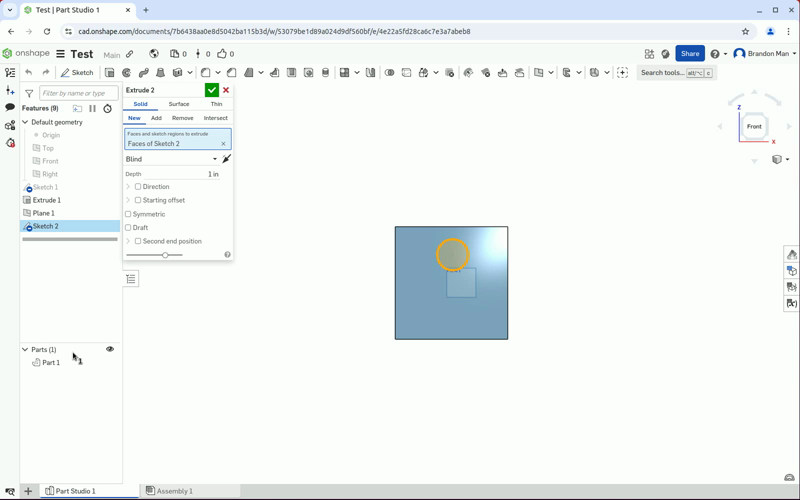
mouse_move(143, 106)
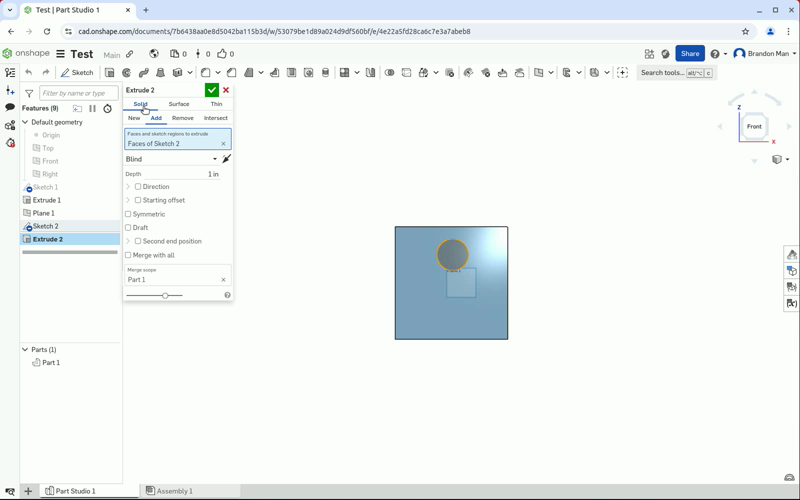
click(143, 106)
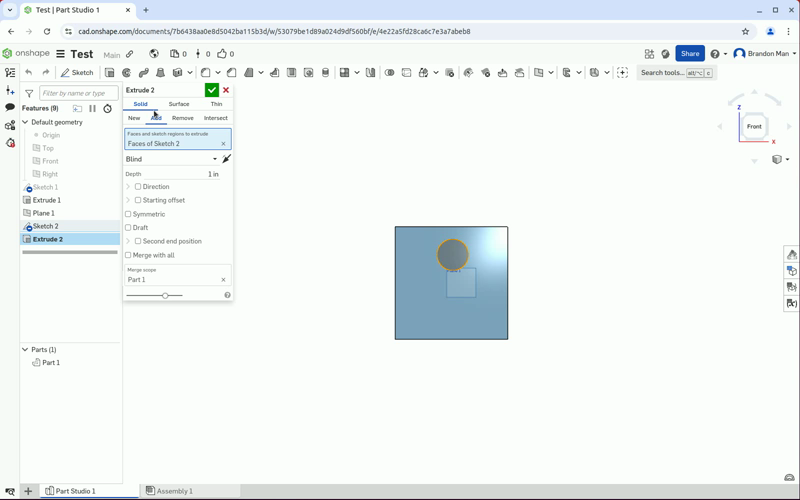
mouse_move(186, 120)
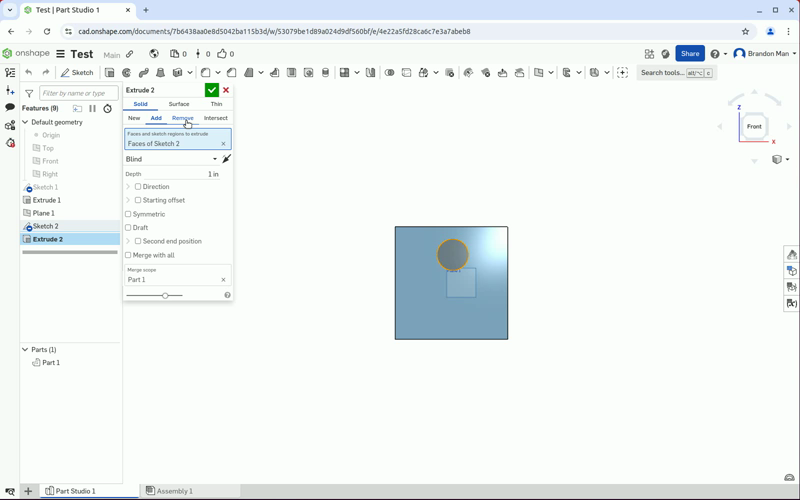
click(186, 120)
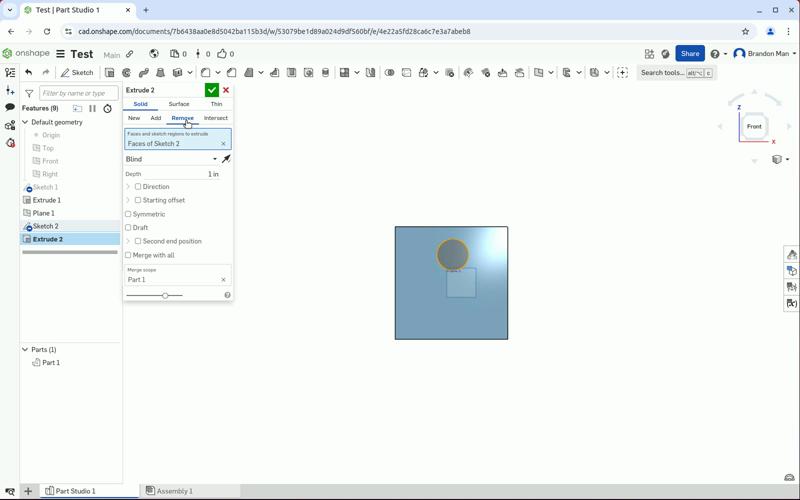
key(tab, 4)
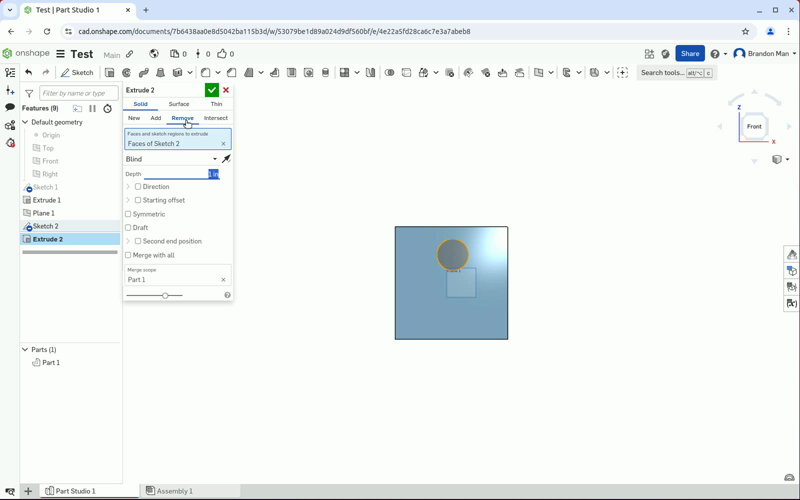
text(23.108)
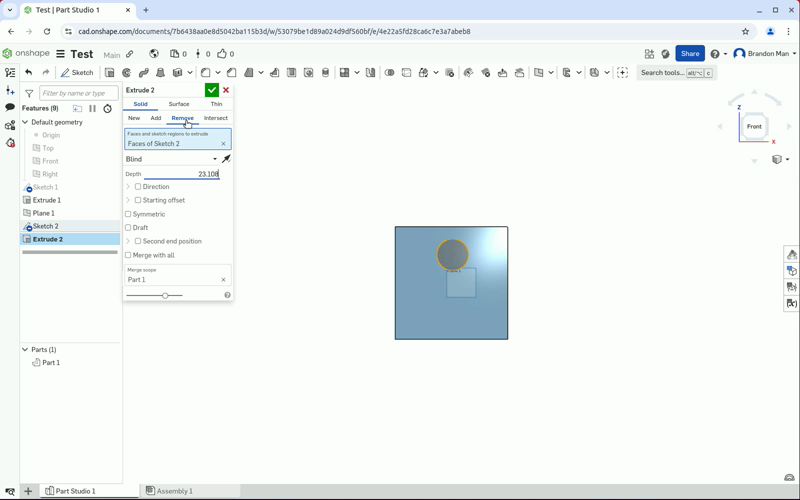
key(tab, 6)
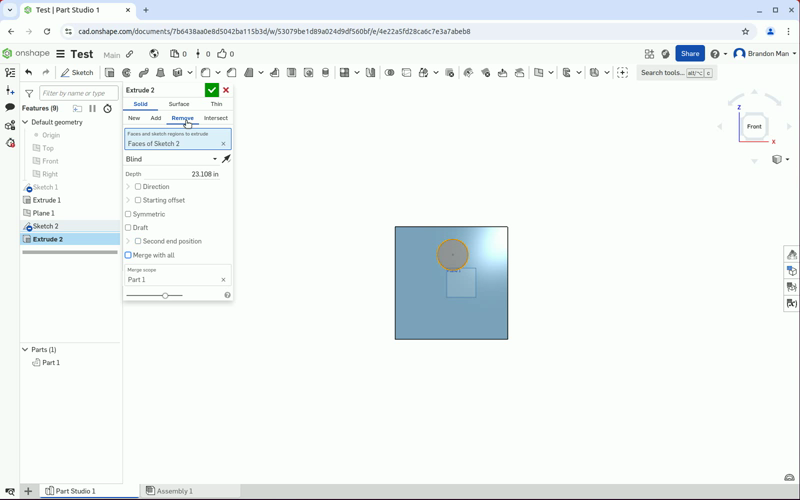
key(space)
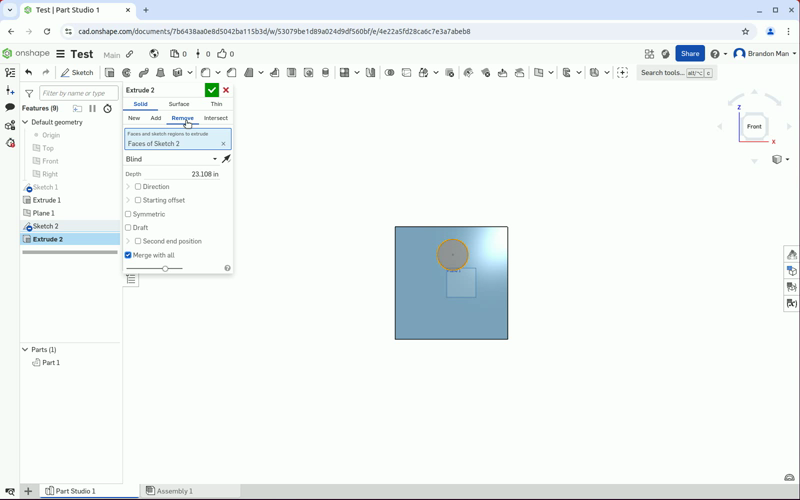
key(enter)
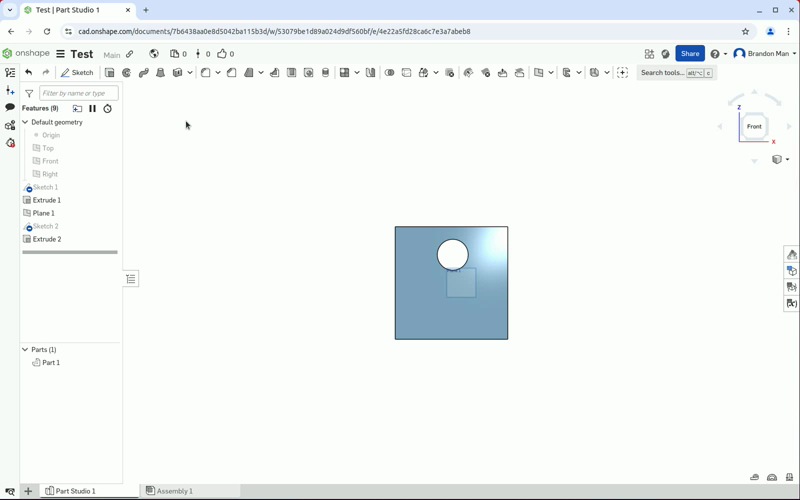
key(shift+h)
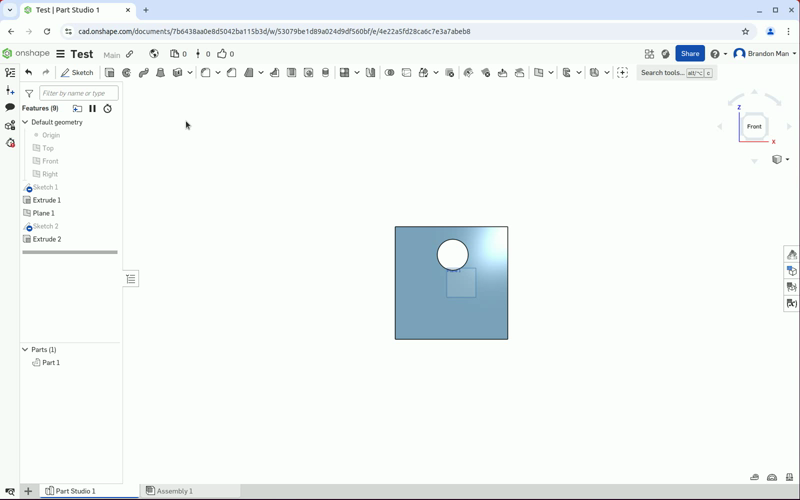
key(shift+h)
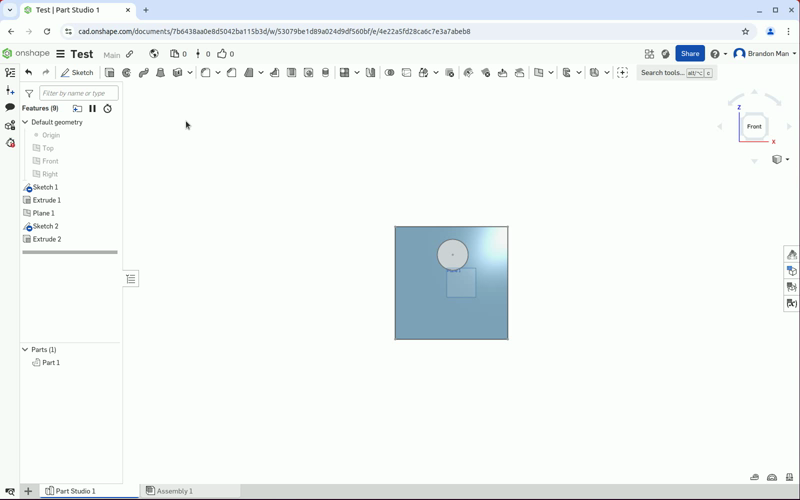
key(shift+7)
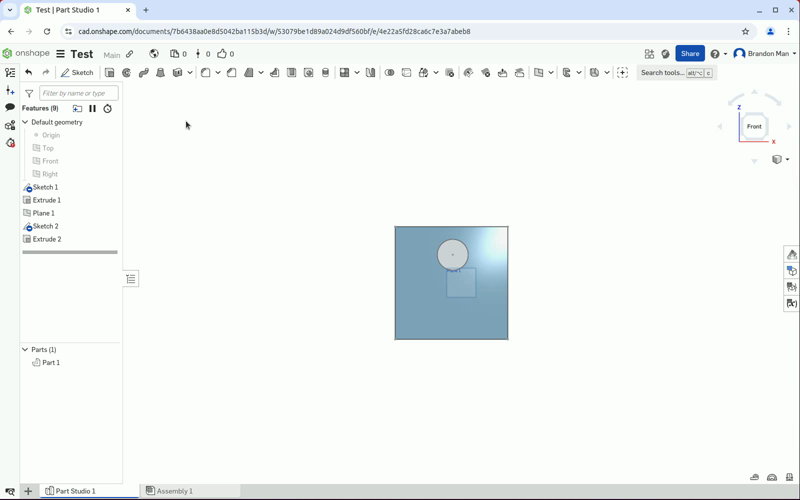
key(left, 2)
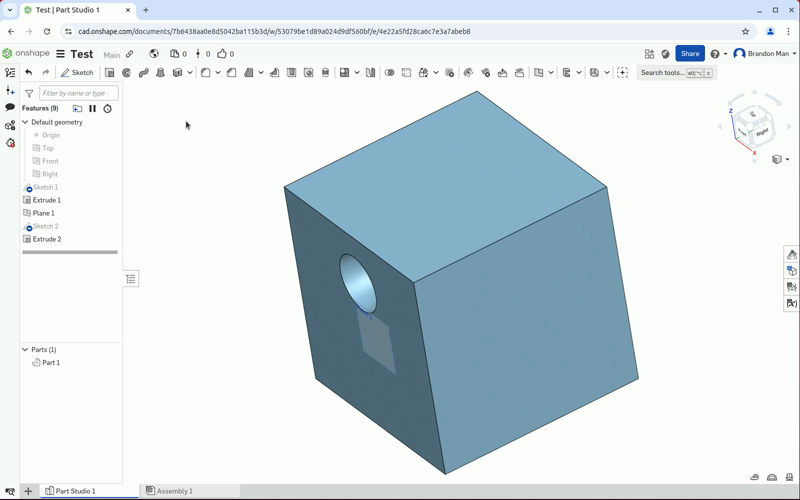
key(down, 2)
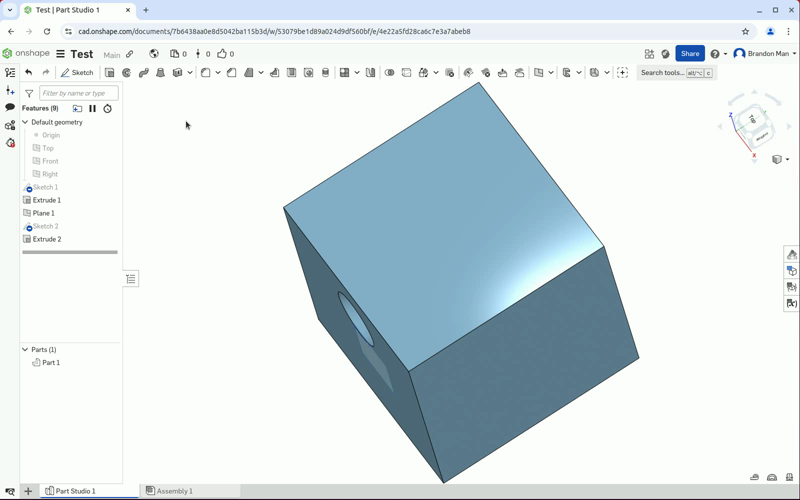
key(up, 2)
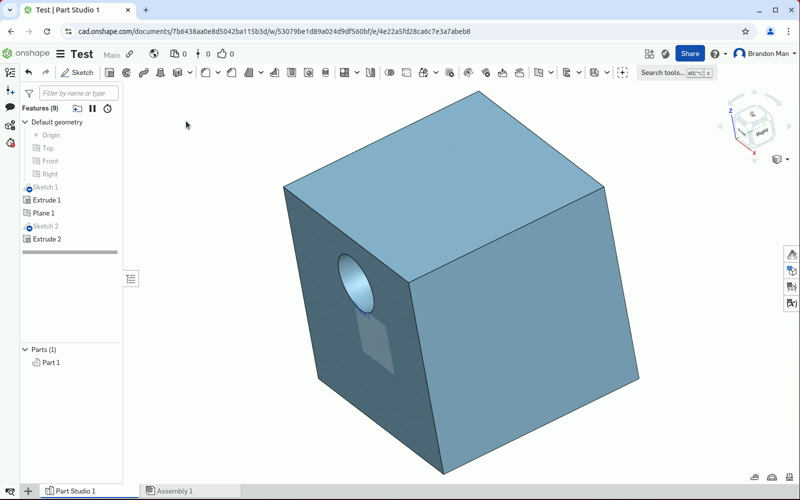
key(right, 2)
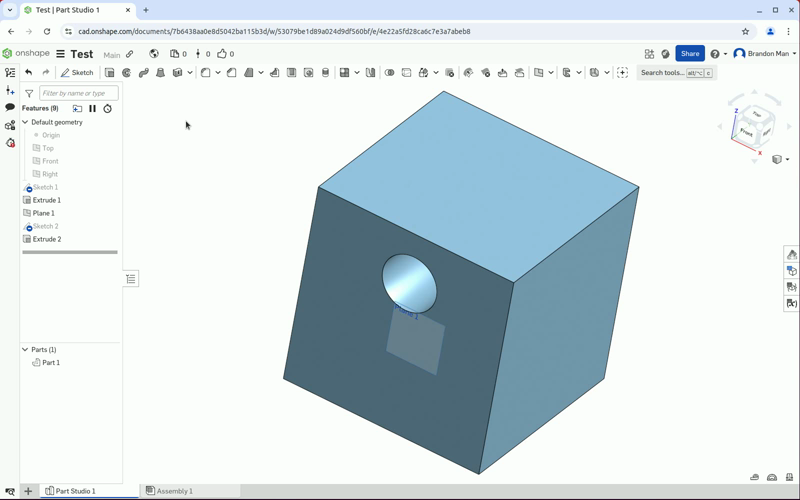
mouse_move(73, 189)
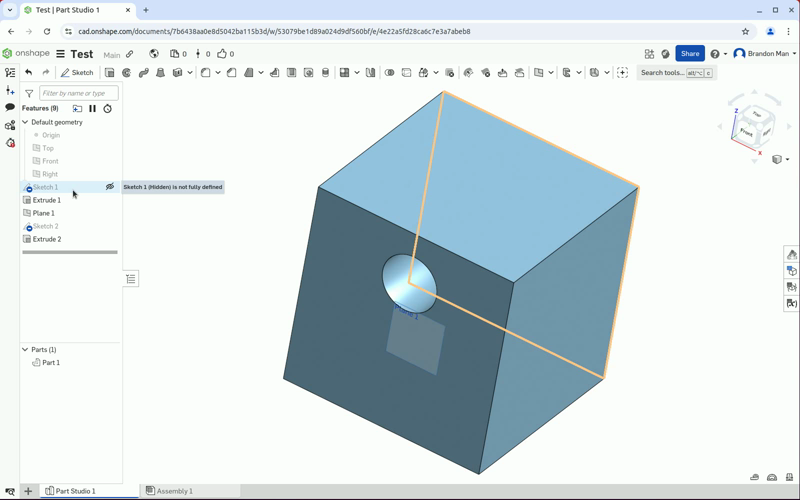
click(73, 189)